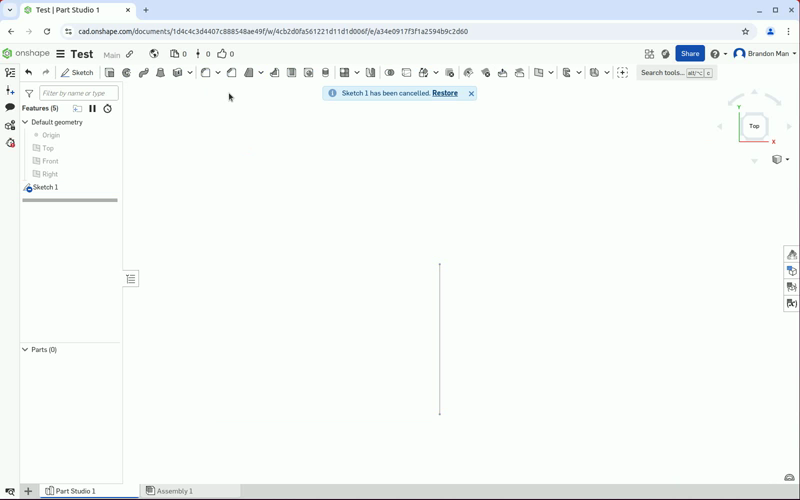
key(shift+h)
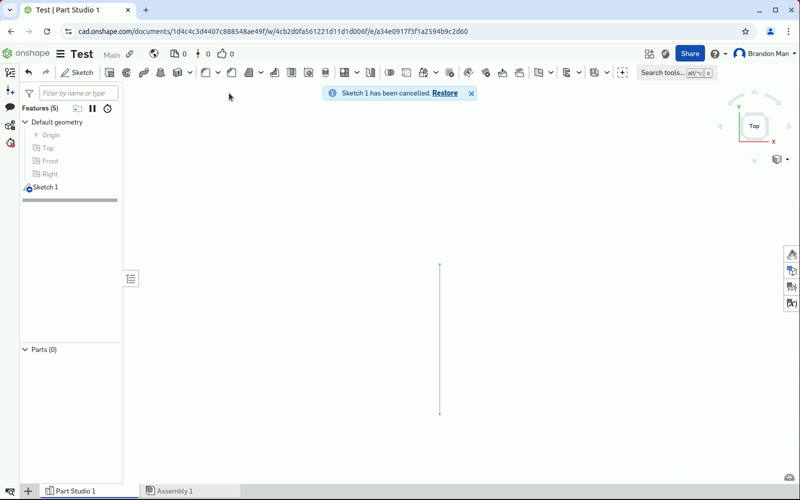
key(shift+s)
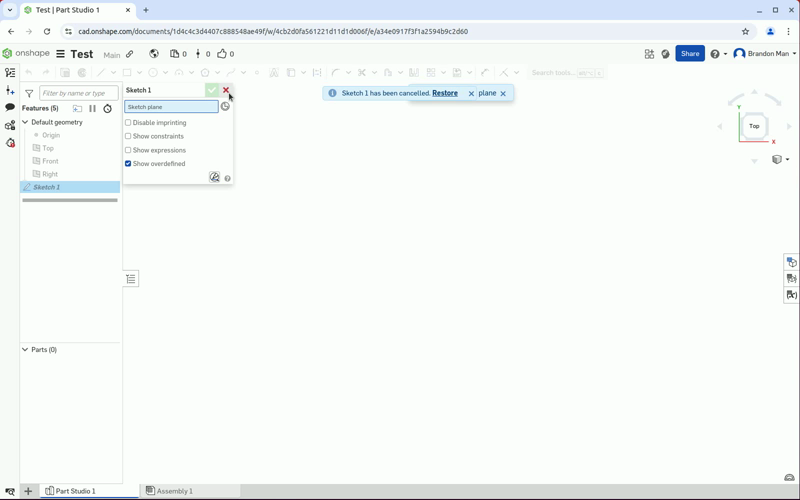
mouse_move(73, 150)
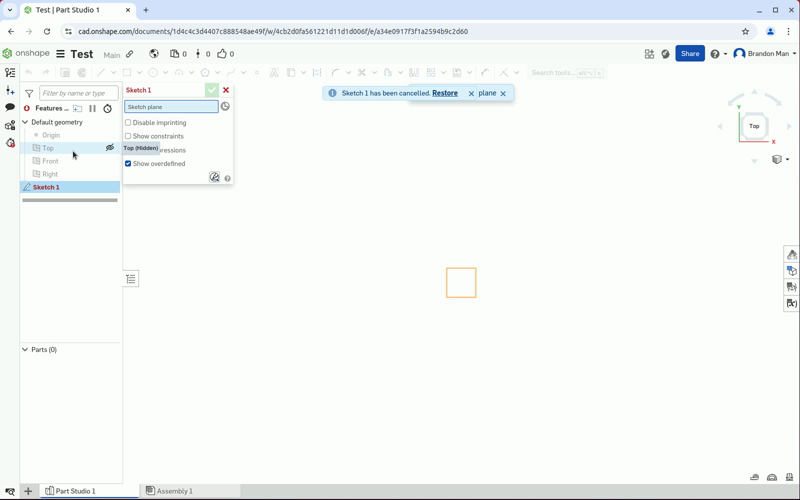
click(73, 150)
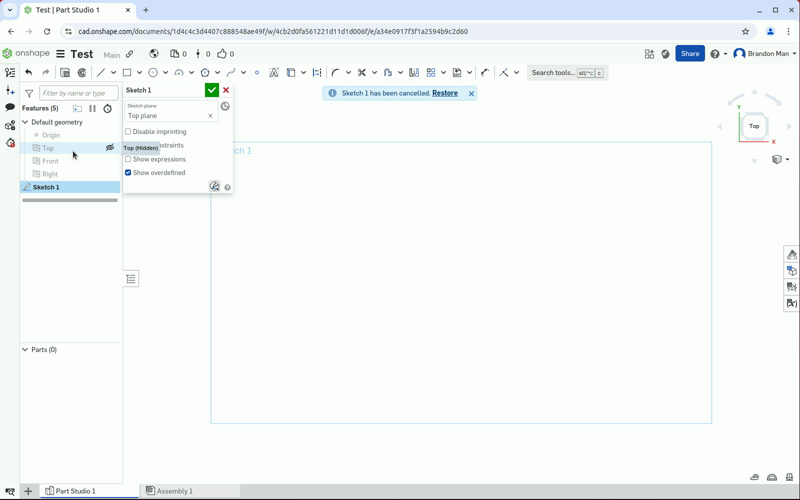
mouse_move(73, 352)
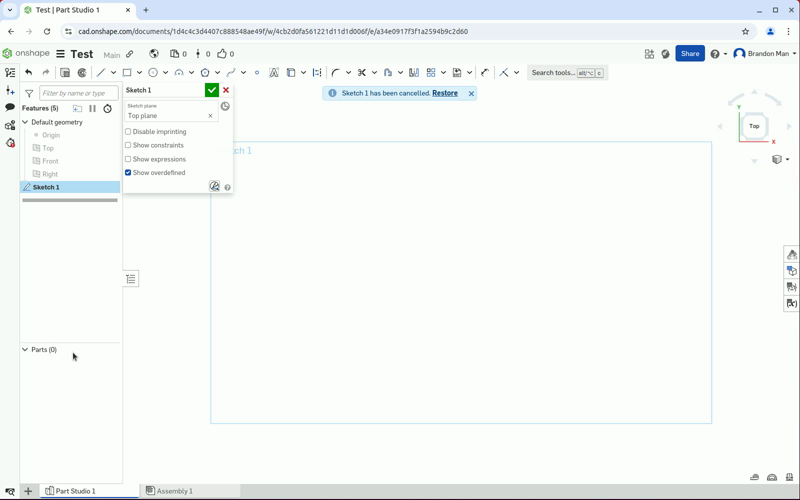
key(y)
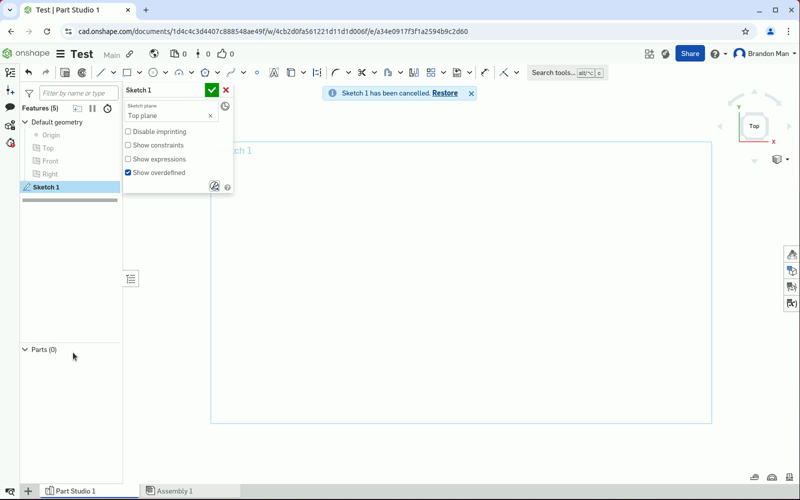
key(l)
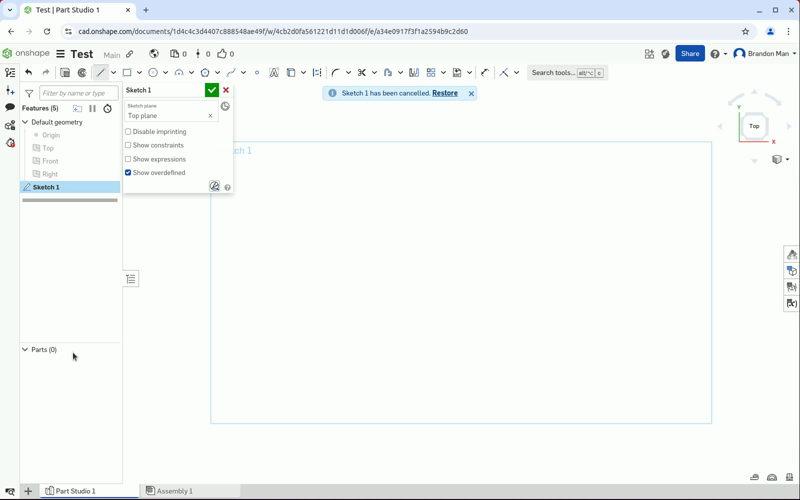
key_down(shift)
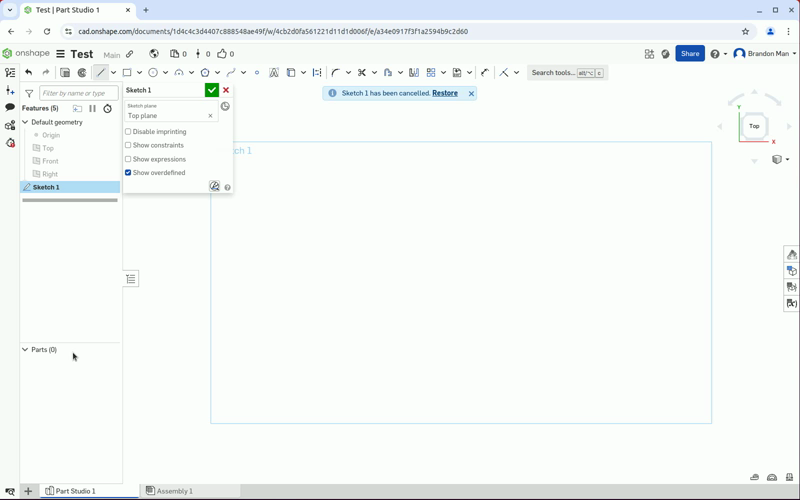
mouse_move(409, 308)
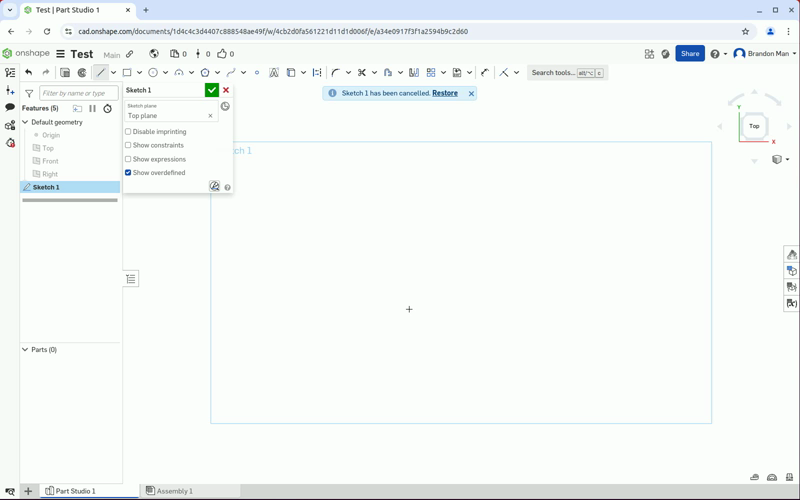
click(409, 308)
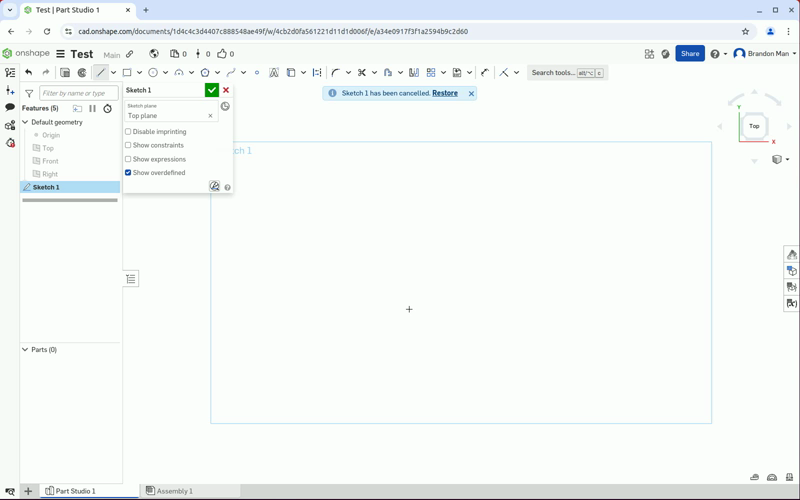
key_up(shift)
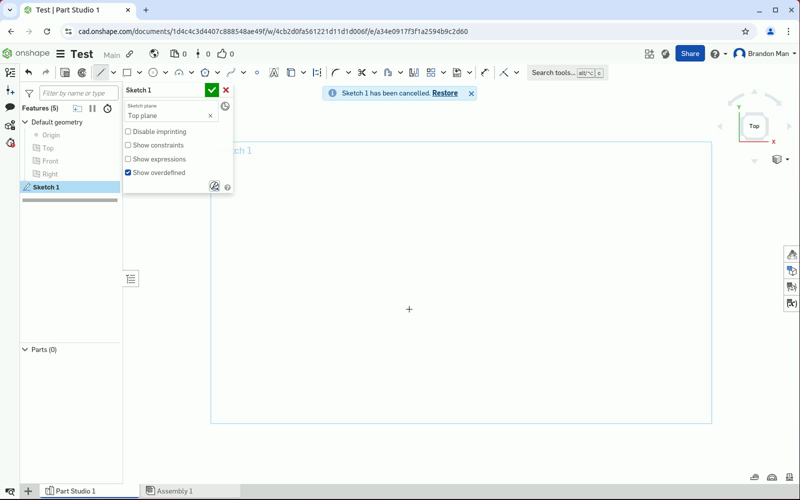
key_down(shift)
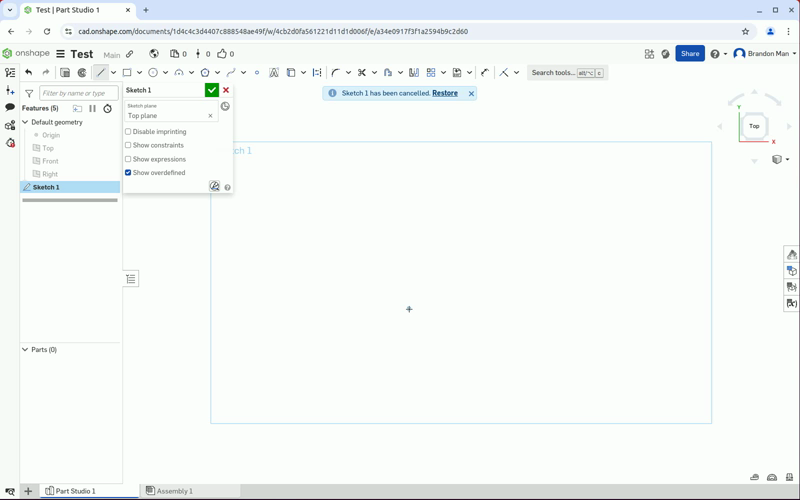
mouse_move(512, 308)
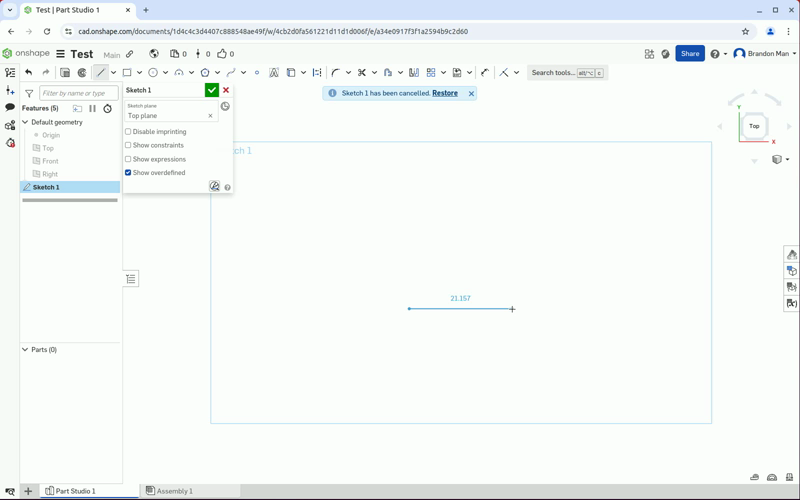
click(512, 308)
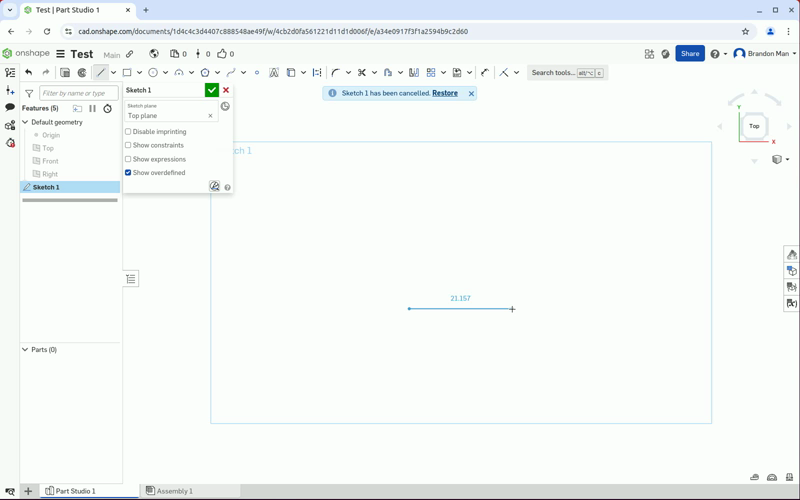
key_up(shift)
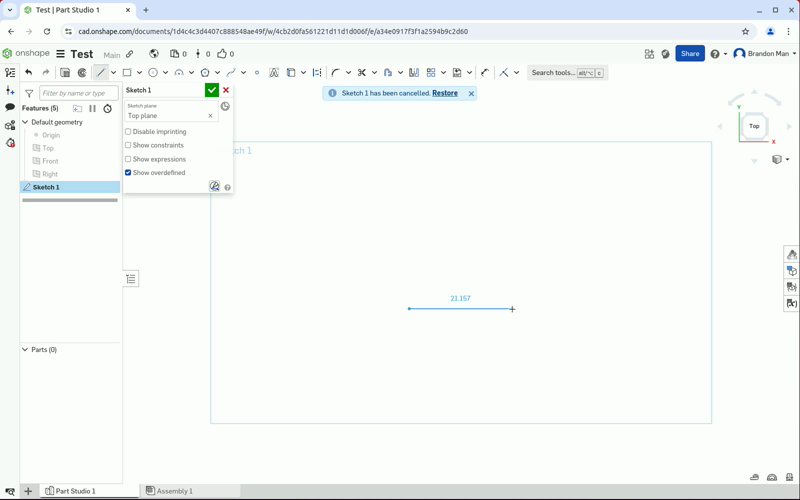
key_down(shift)
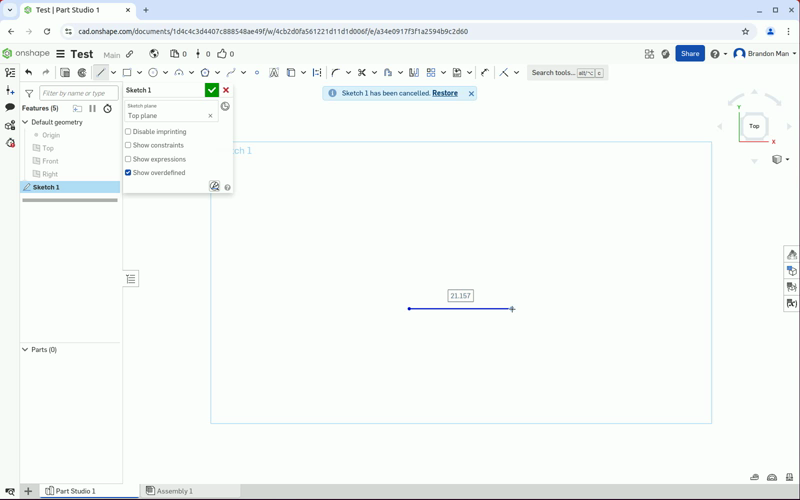
mouse_move(542, 308)
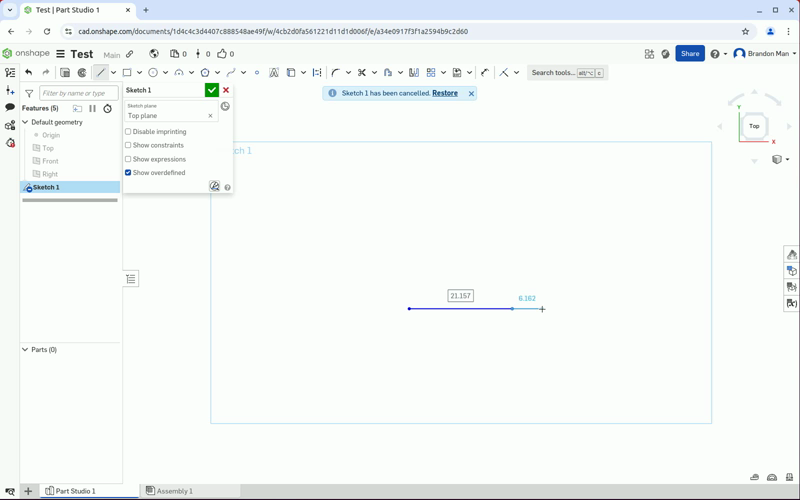
mouse_move(512, 256)
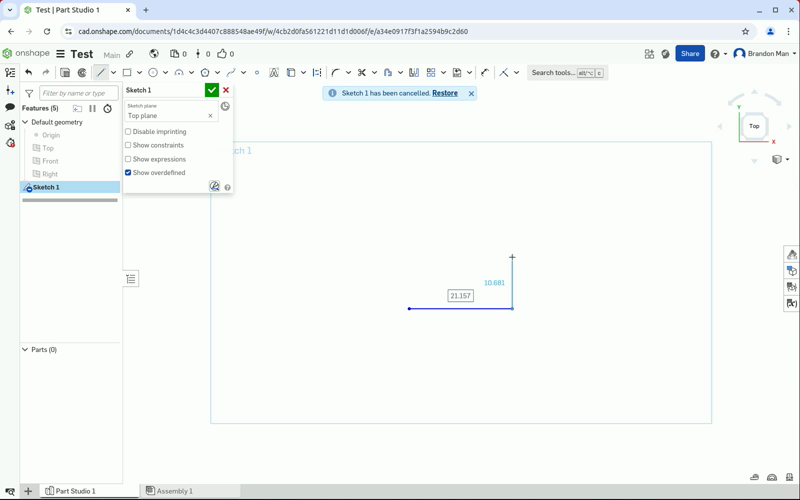
click(512, 256)
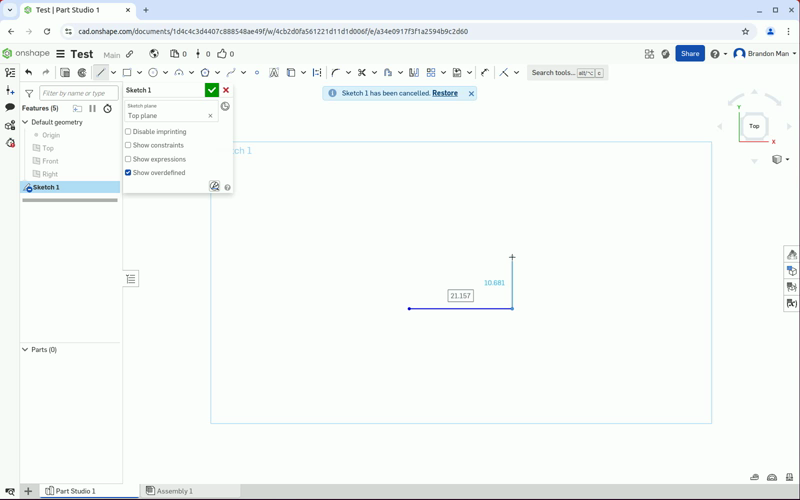
key_up(shift)
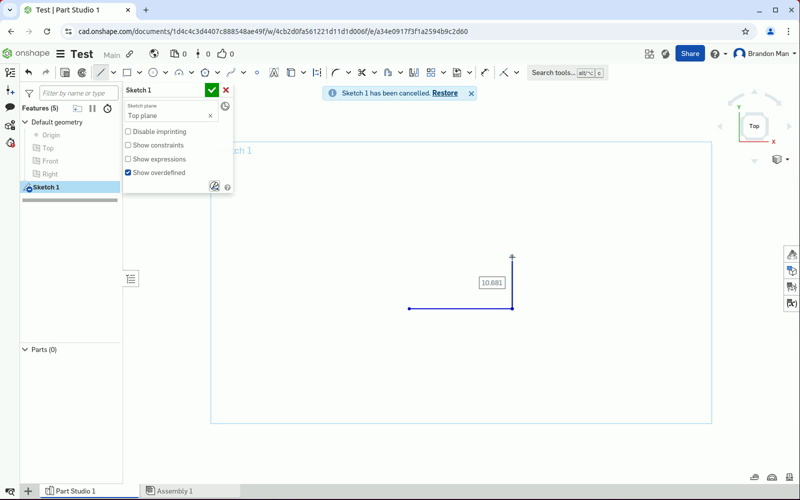
key_down(shift)
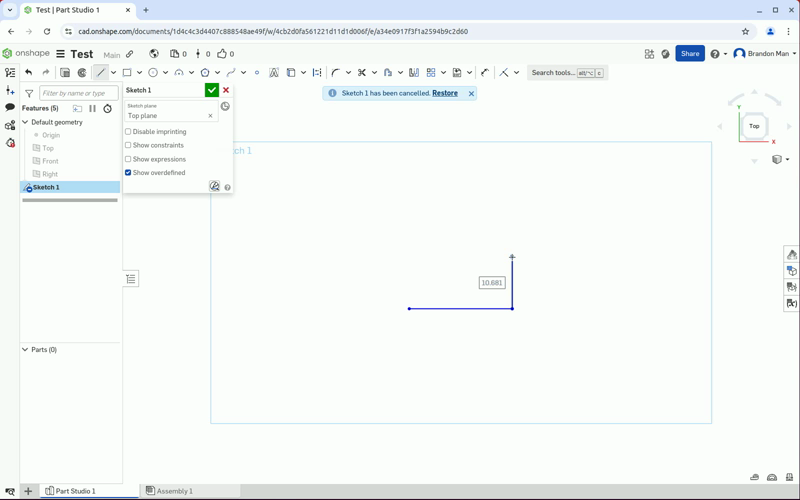
mouse_move(409, 256)
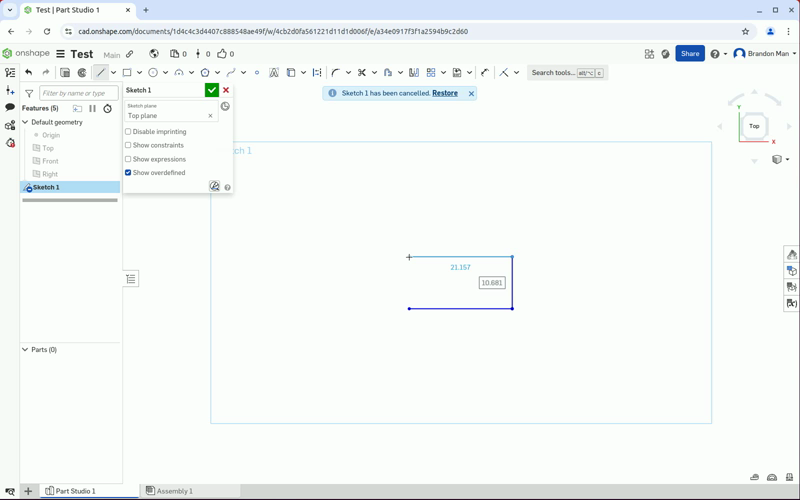
click(409, 256)
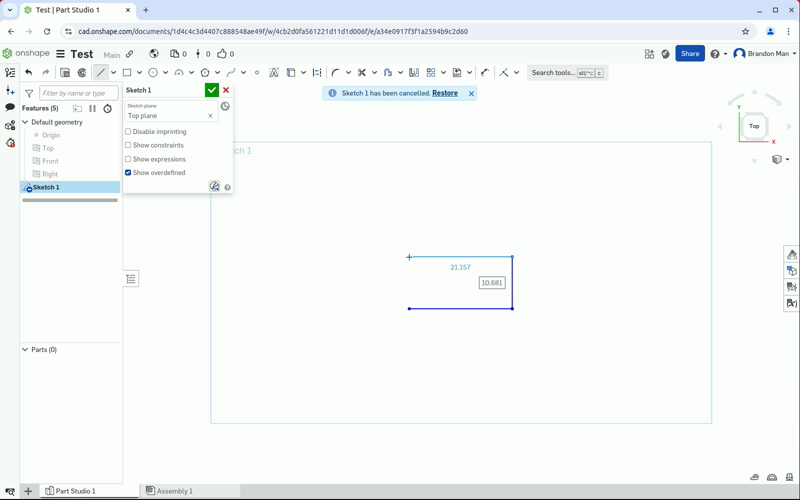
key_up(shift)
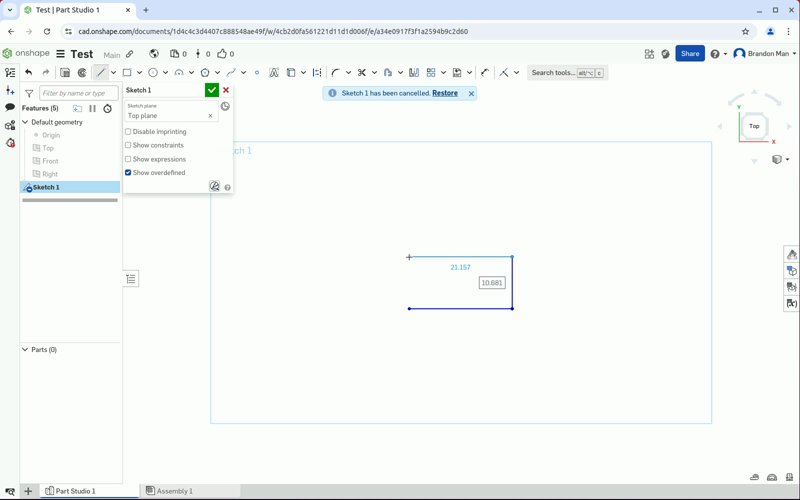
mouse_move(439, 256)
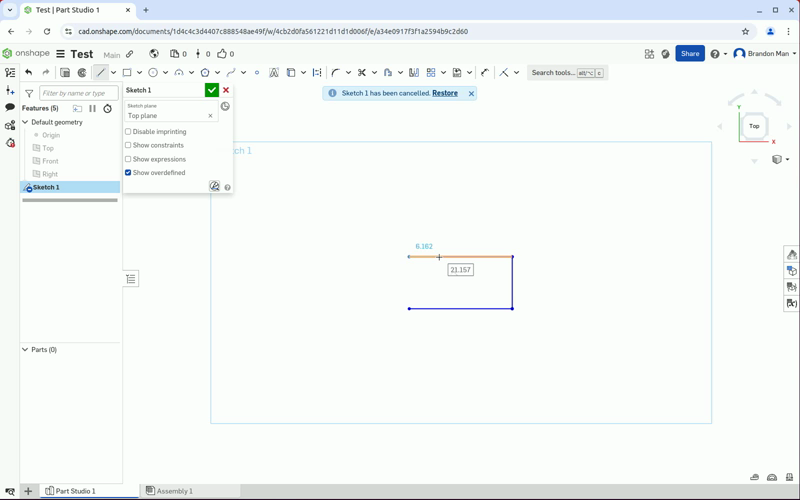
key_down(shift)
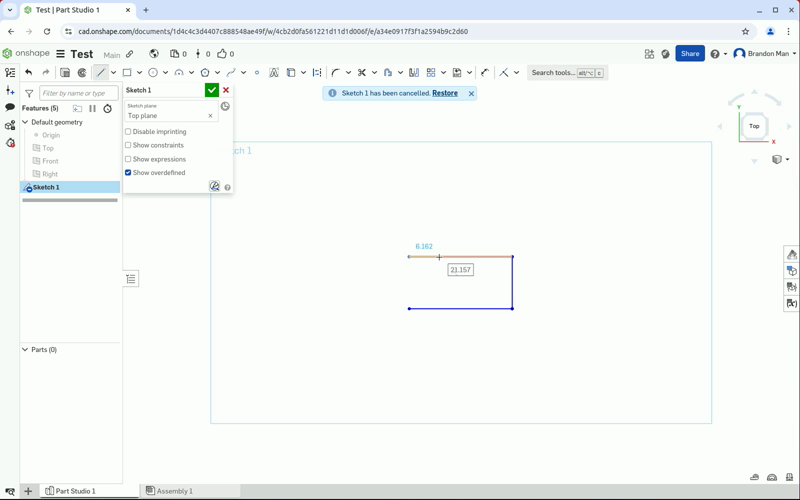
mouse_move(409, 308)
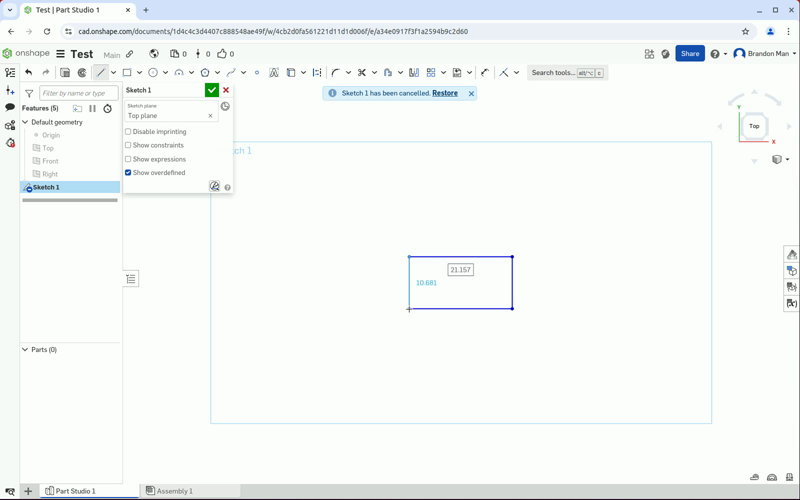
key_up(shift)
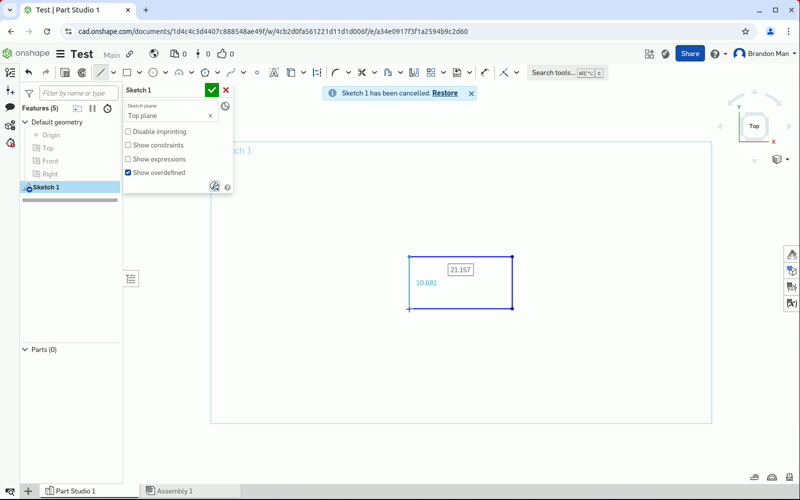
click(409, 308)
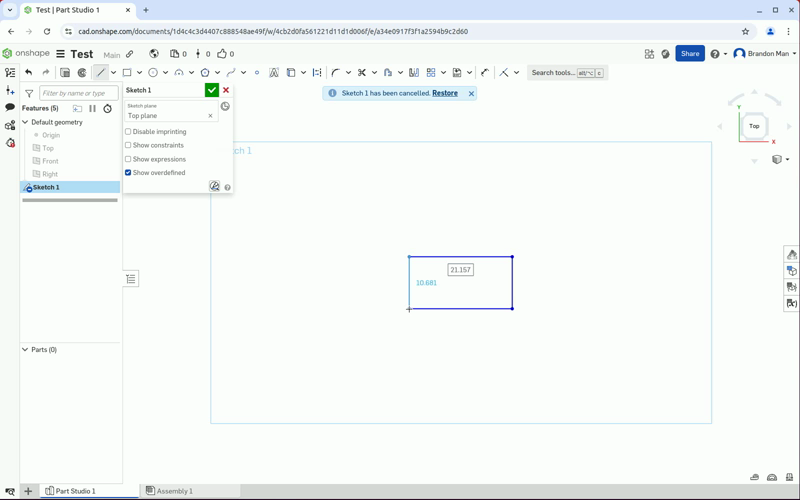
key(esc)
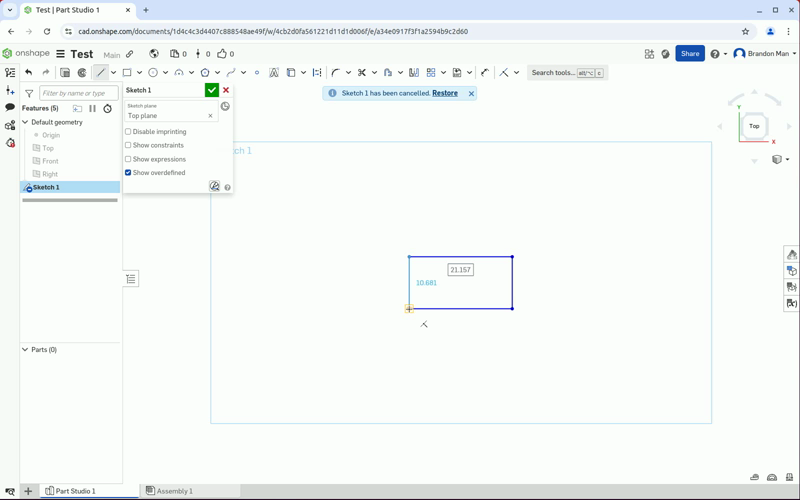
mouse_move(472, 300)
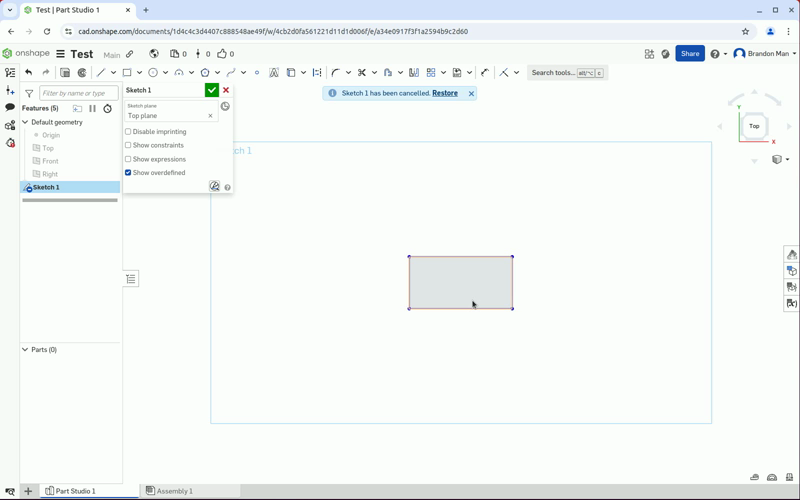
click(472, 300)
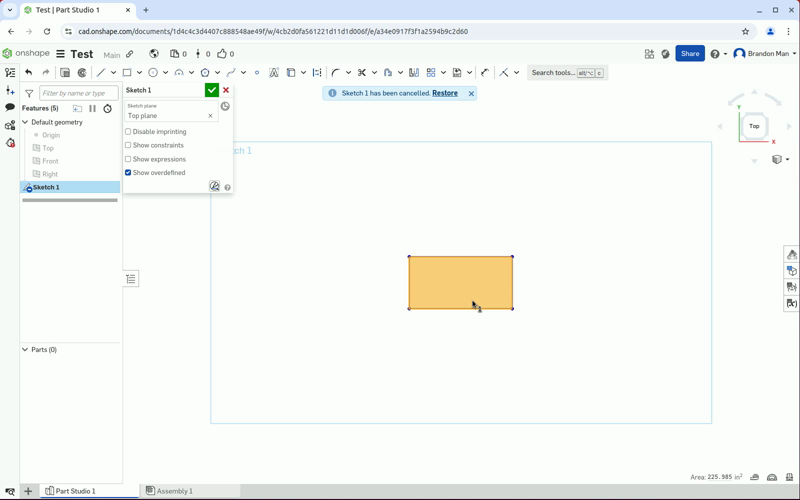
mouse_move(73, 352)
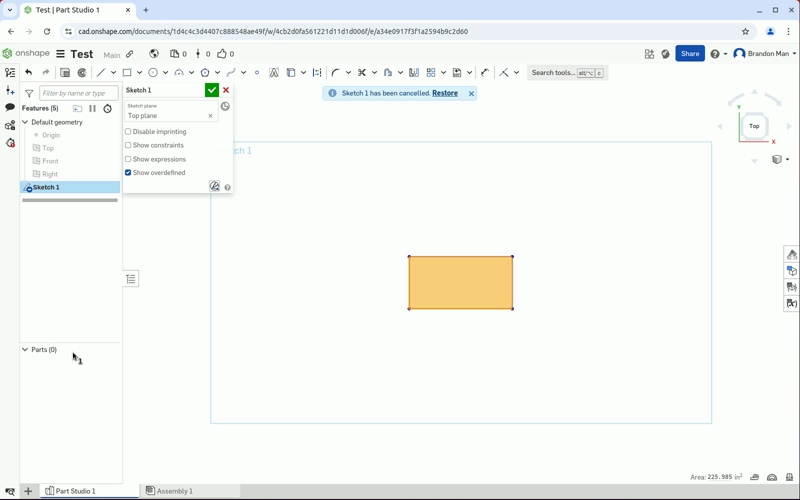
key(shift+y)
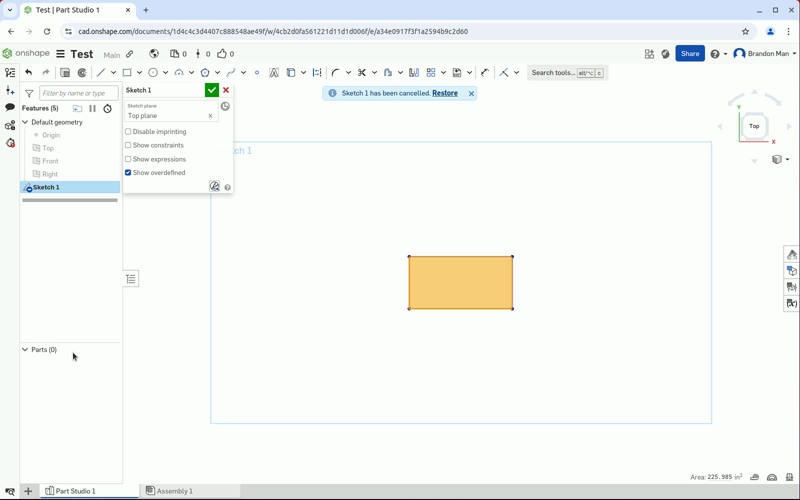
key(shift+e)
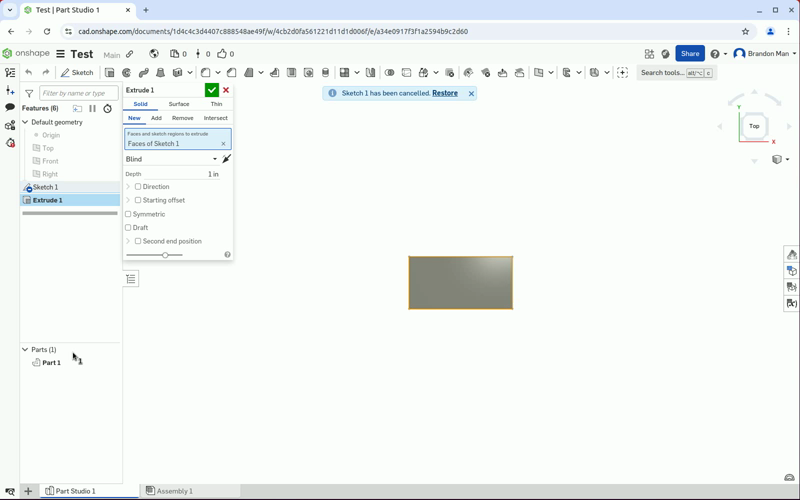
mouse_move(143, 106)
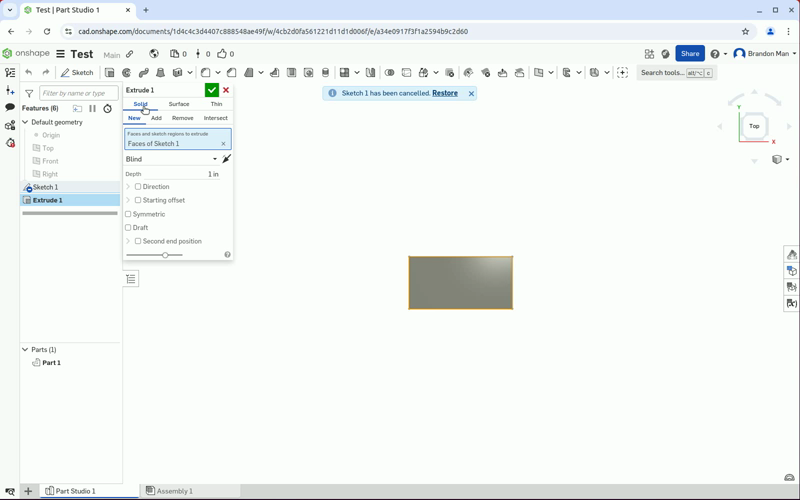
click(143, 106)
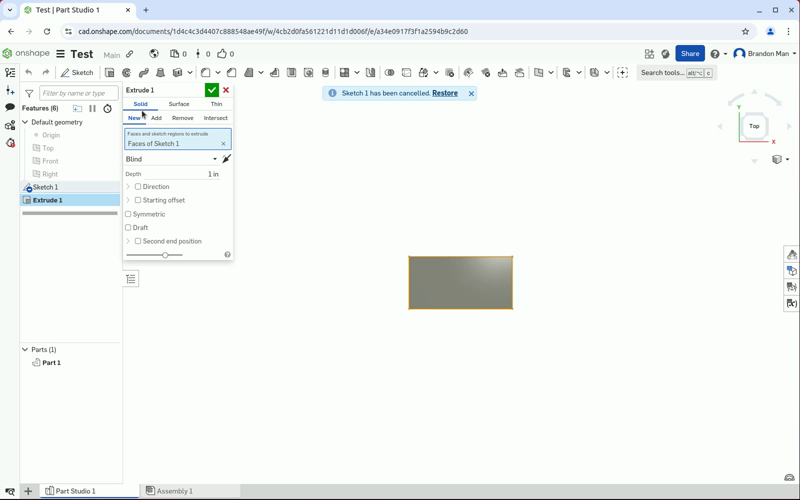
mouse_move(137, 120)
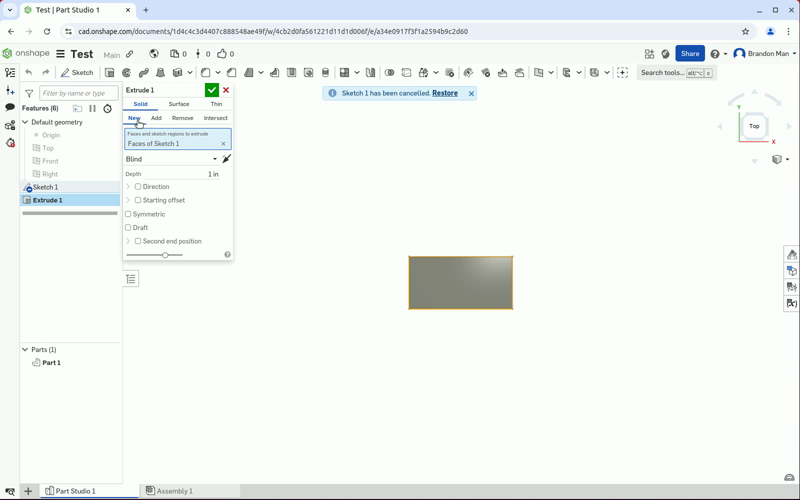
click(137, 120)
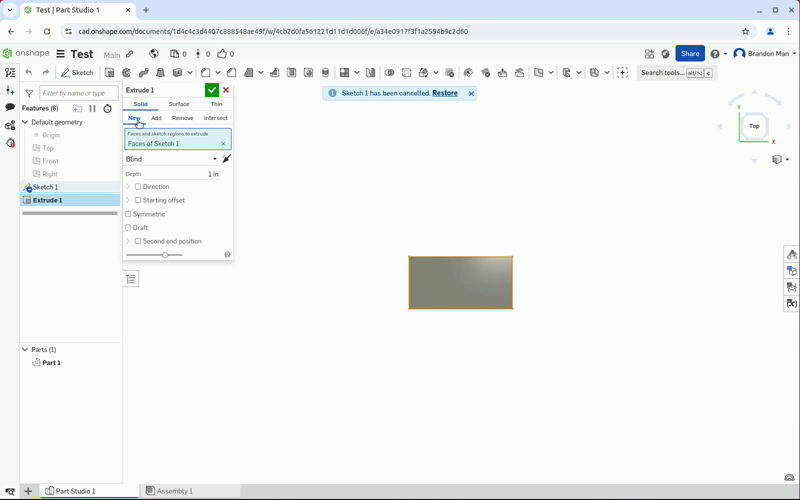
key(tab, 4)
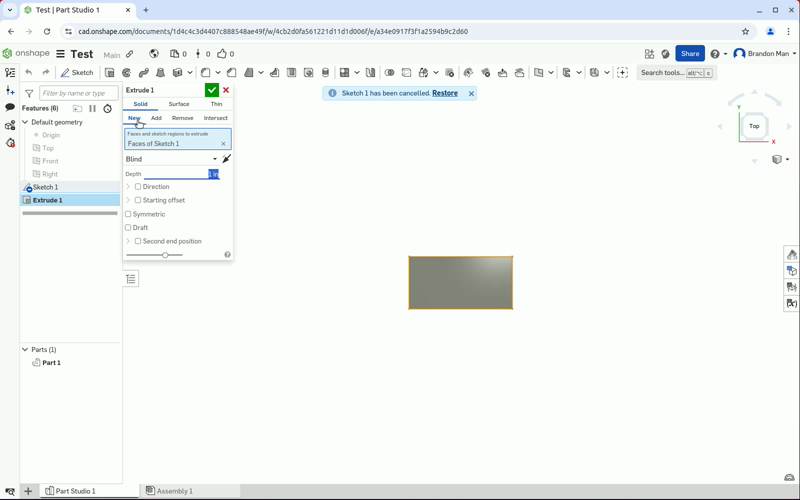
text(0.722)
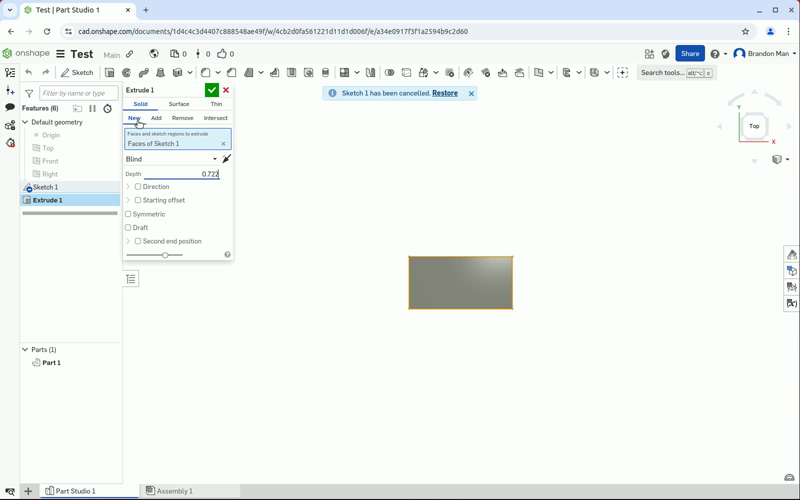
key(enter)
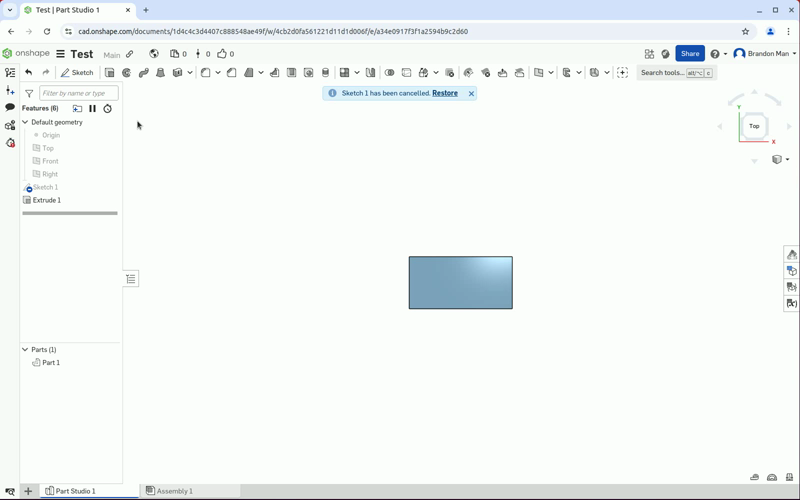
key(shift+h)
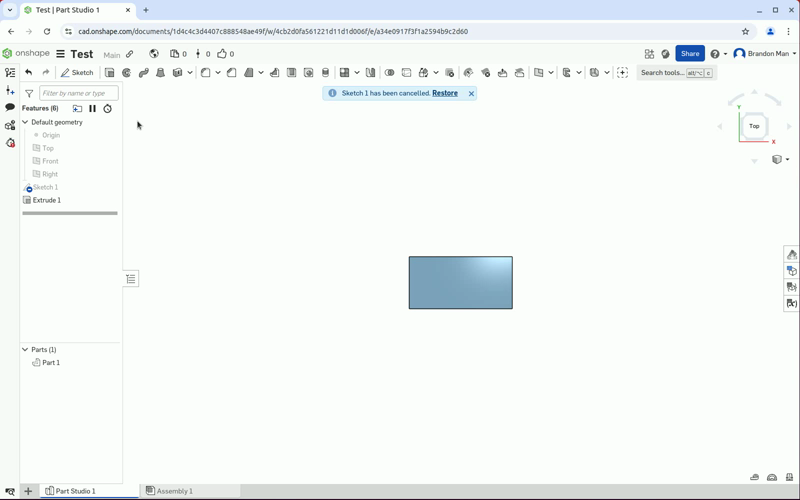
key(shift+h)
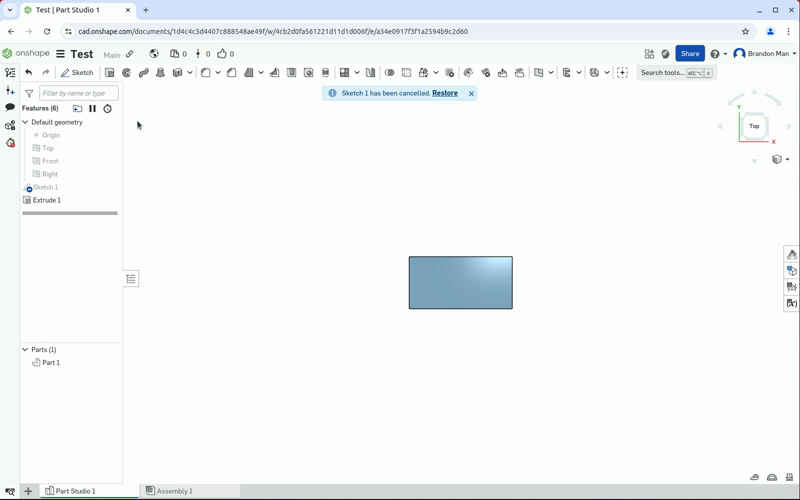
mouse_move(73, 189)
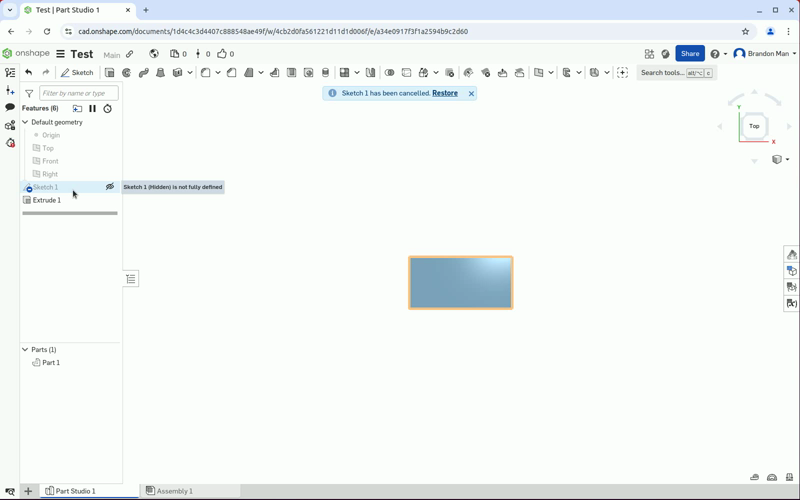
click(73, 189)
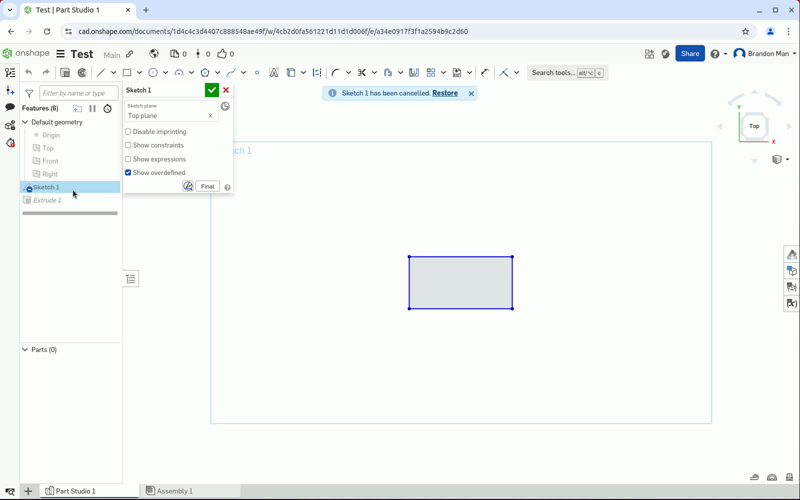
mouse_move(229, 92)
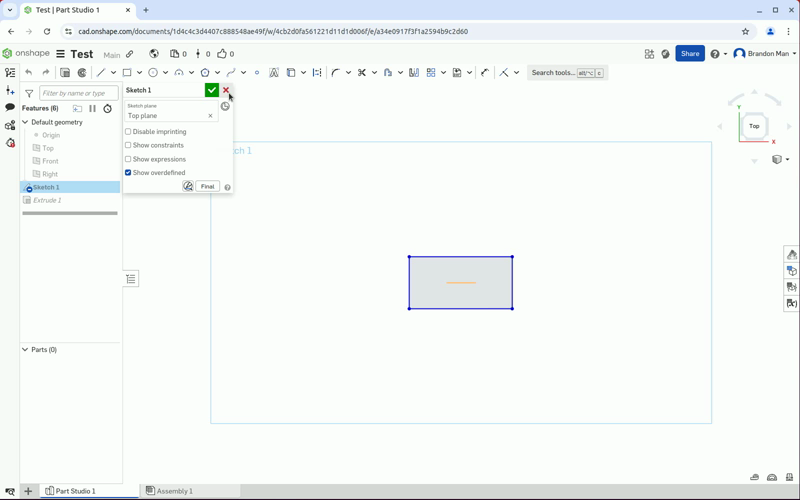
click(229, 92)
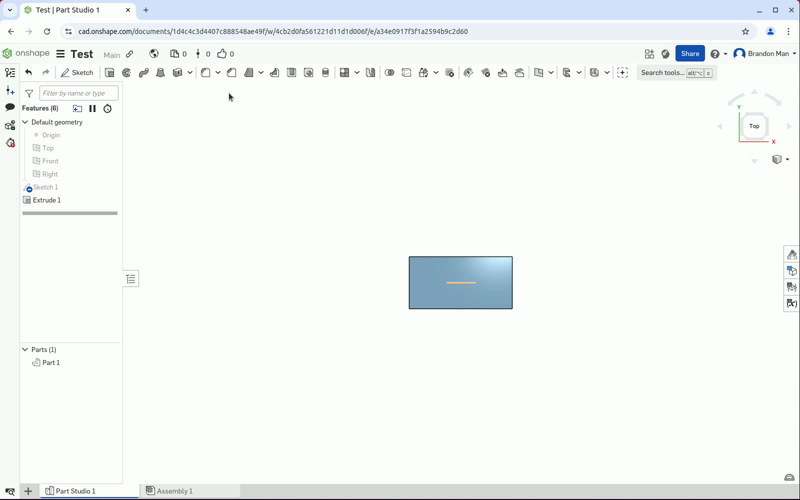
mouse_move(541, 75)
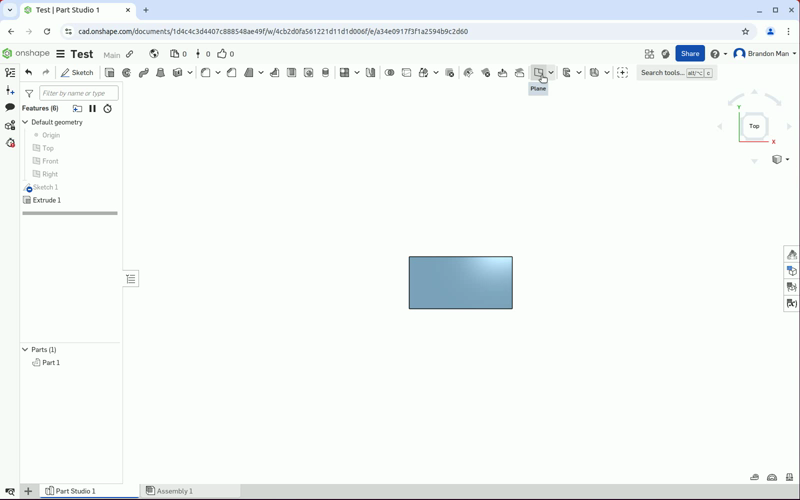
click(541, 75)
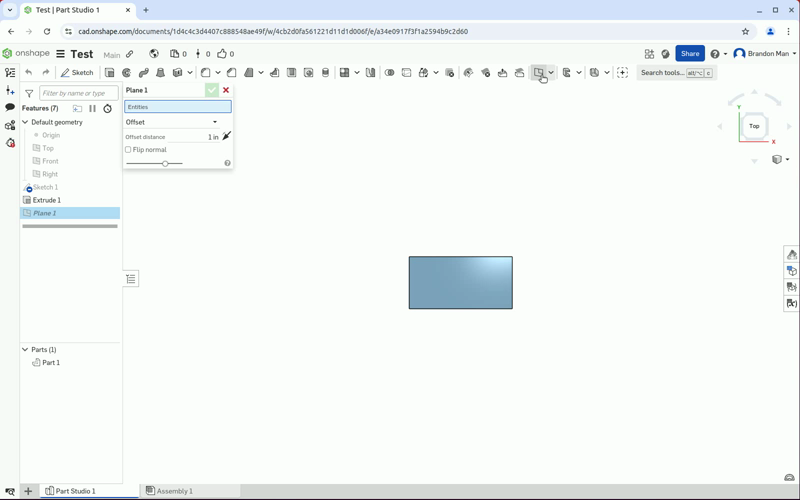
mouse_move(73, 150)
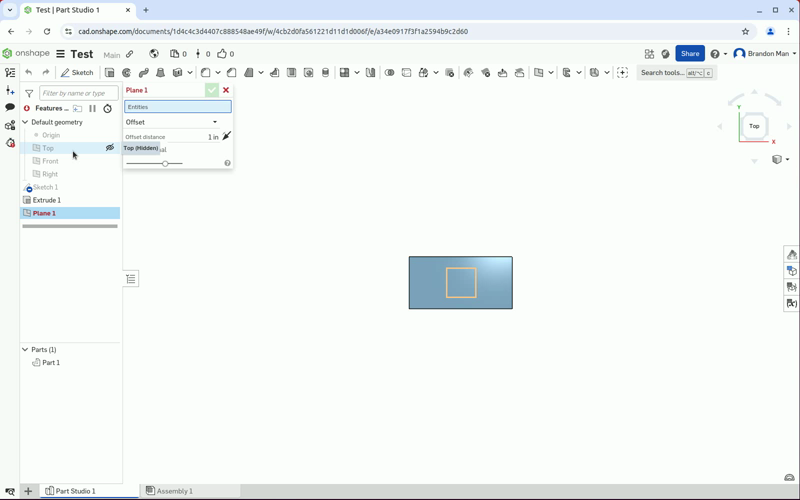
click(73, 150)
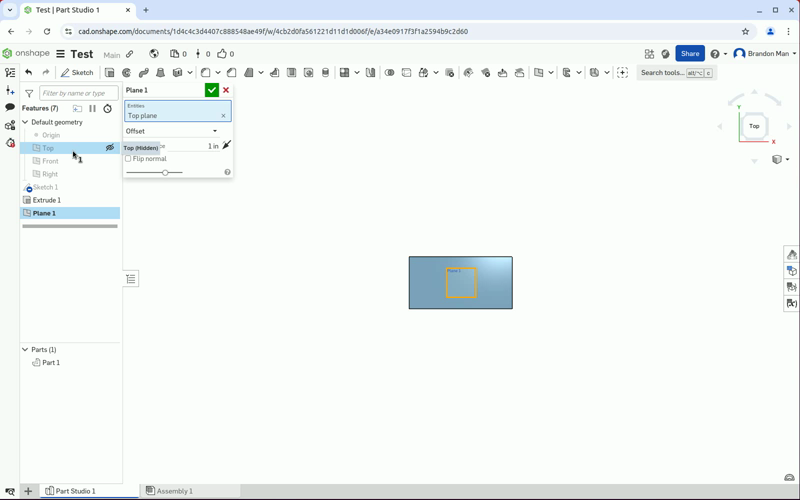
key(tab, 2)
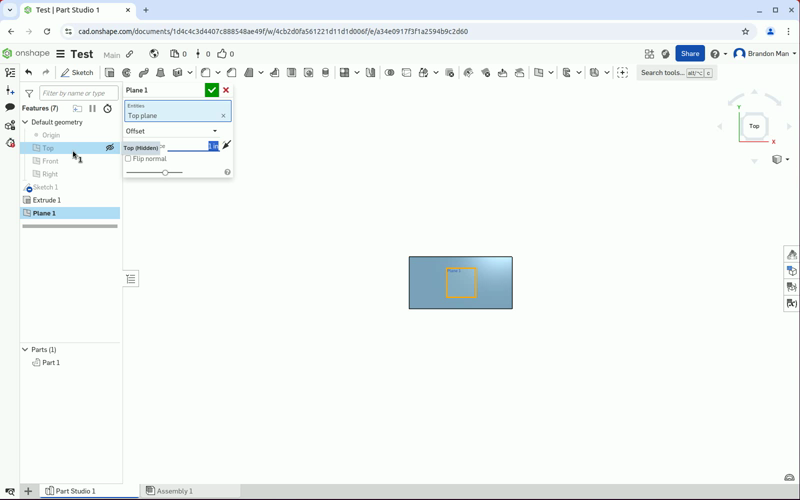
text(0.709)
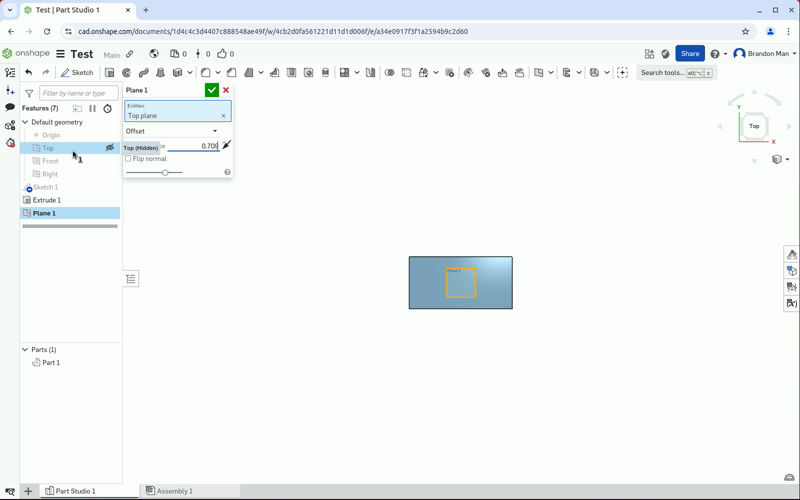
key(enter, 2)
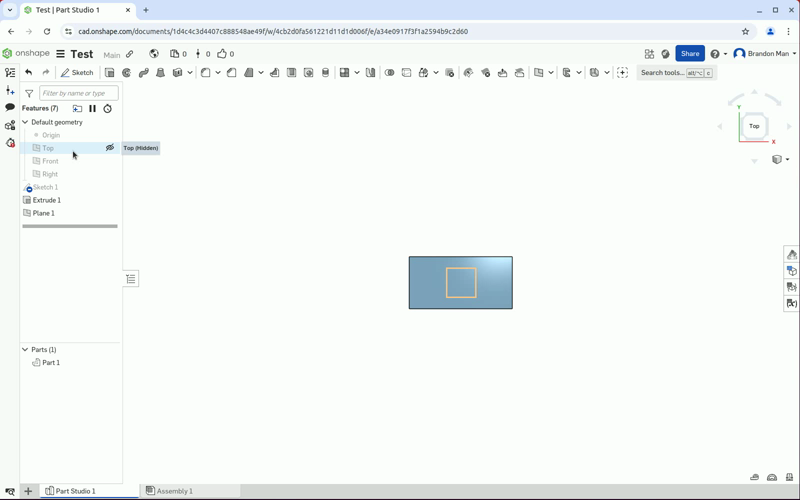
key(shift+s)
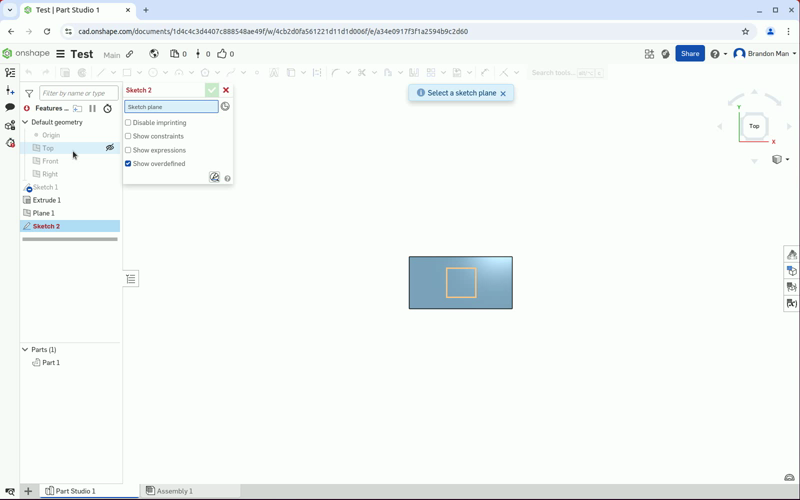
mouse_move(73, 215)
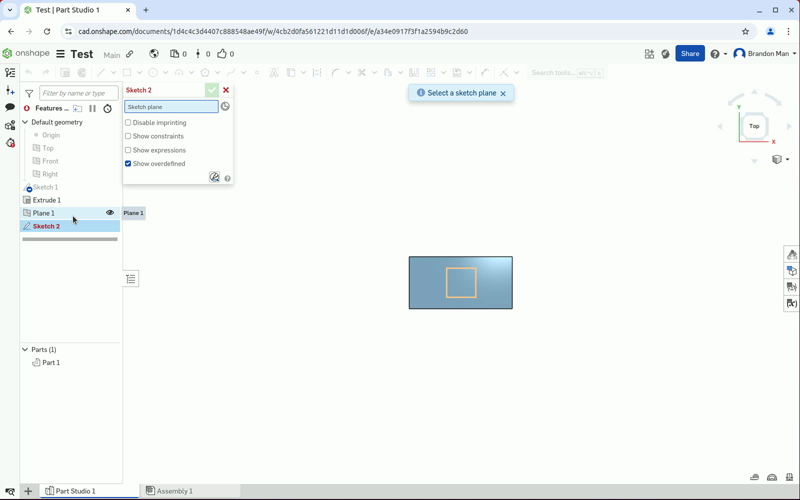
click(73, 215)
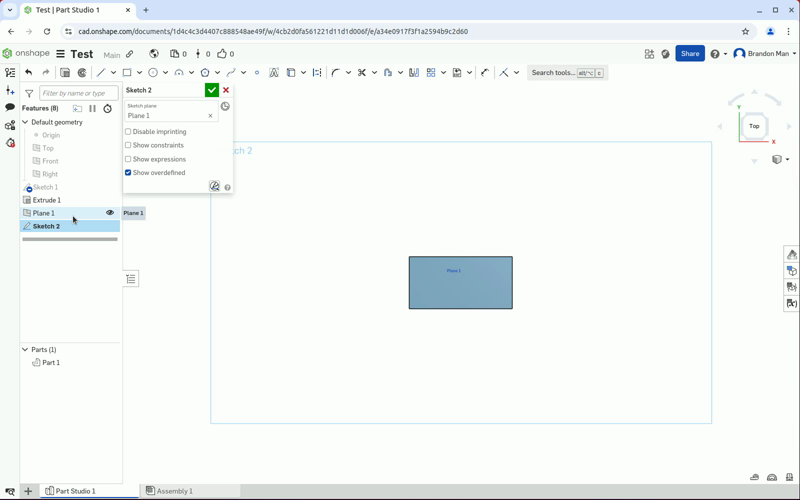
mouse_move(73, 352)
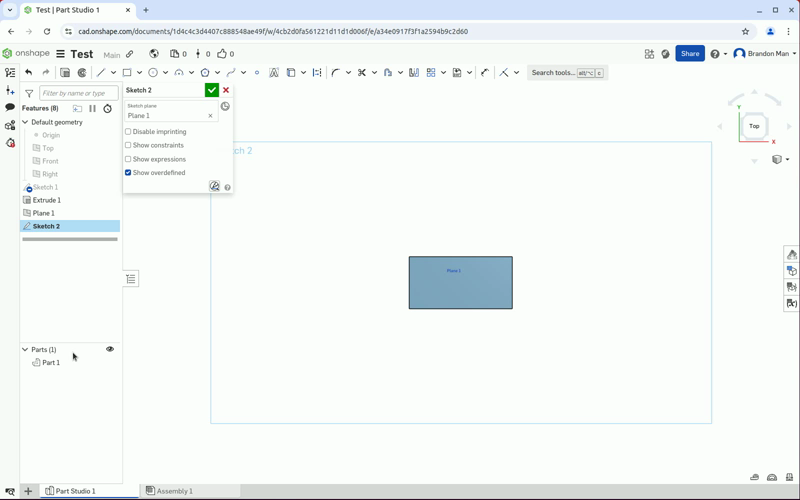
key(y)
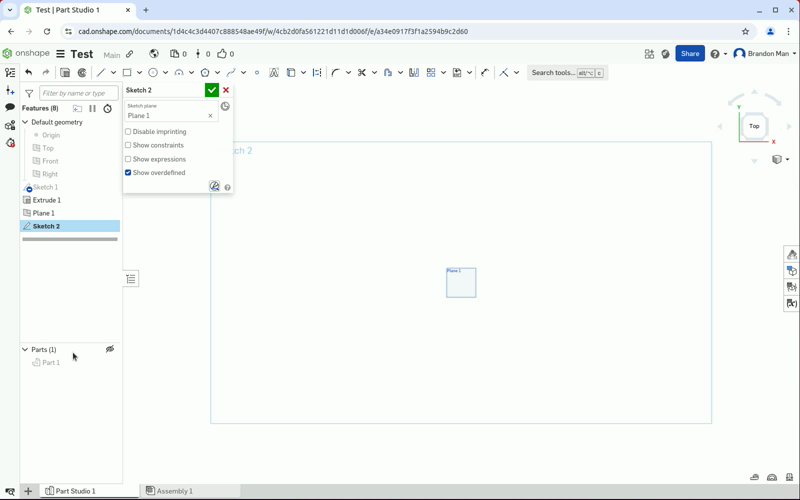
key(l)
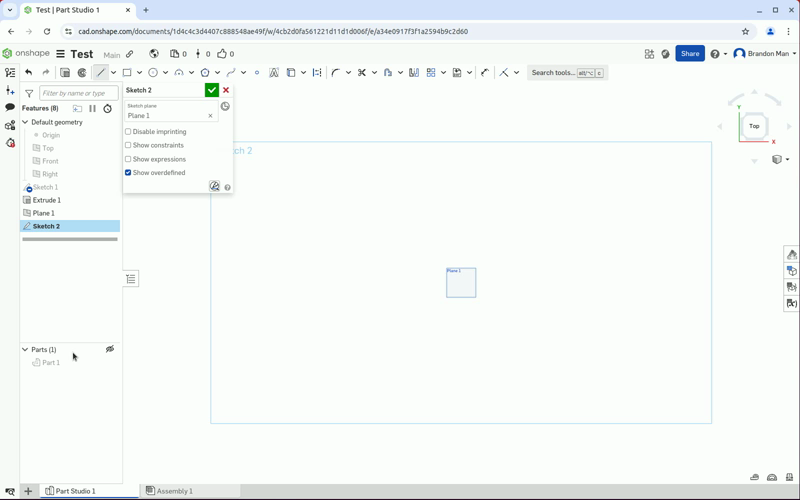
key_down(shift)
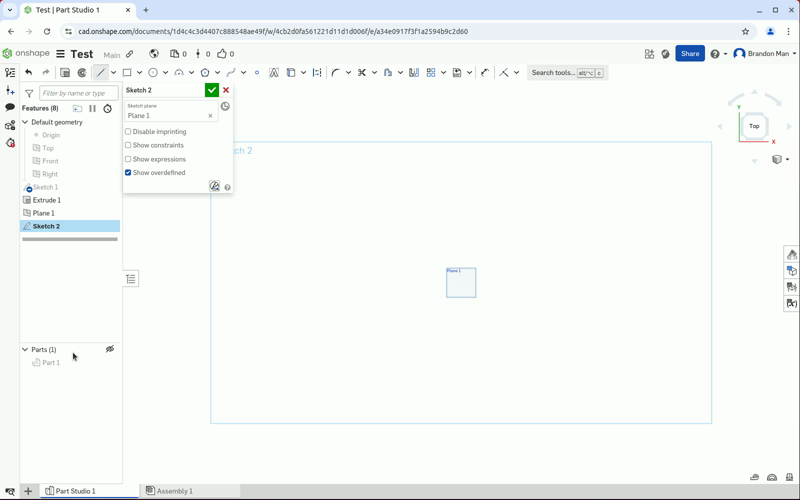
mouse_move(409, 258)
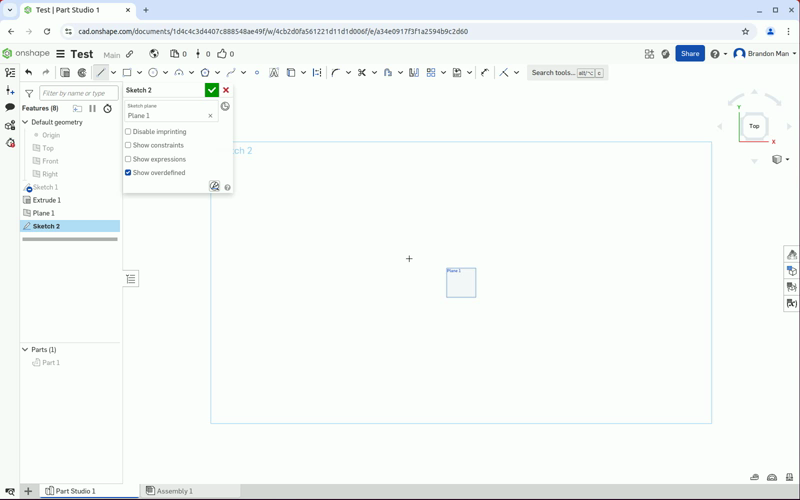
click(409, 258)
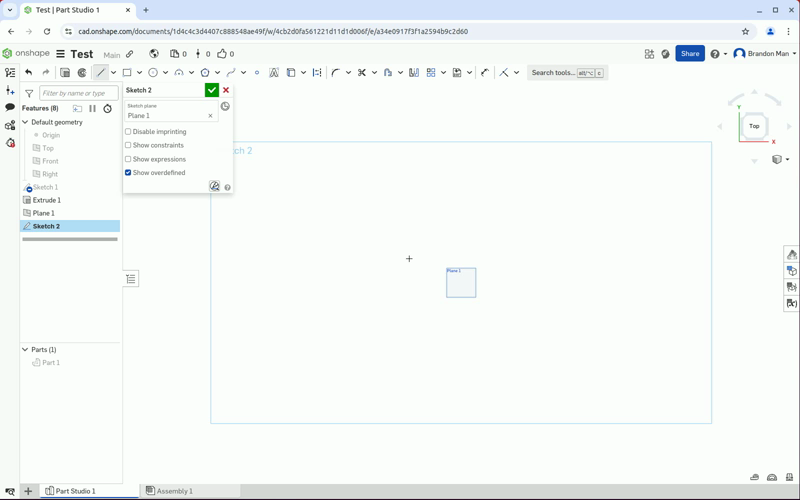
key_up(shift)
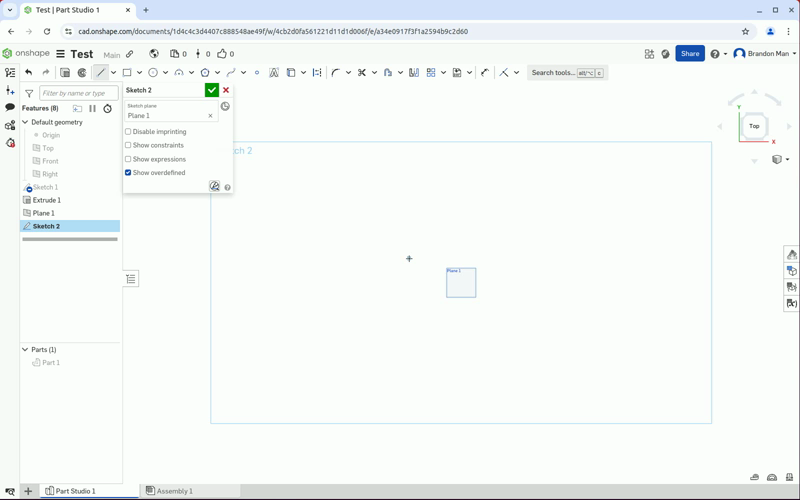
key_down(shift)
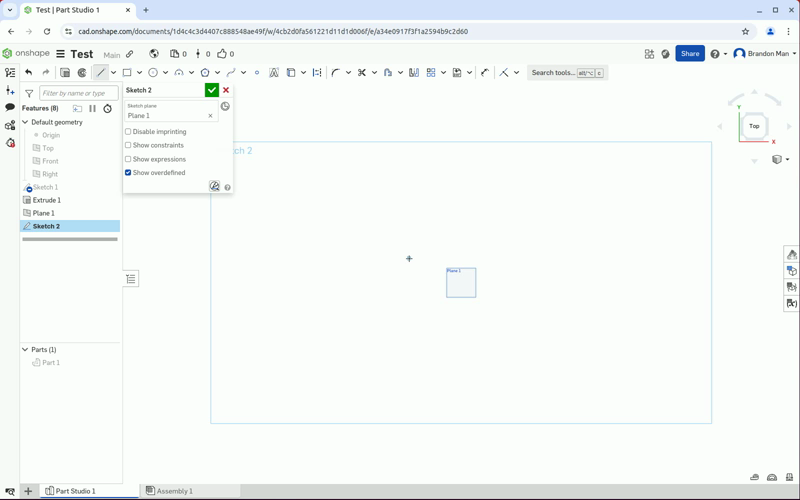
mouse_move(512, 258)
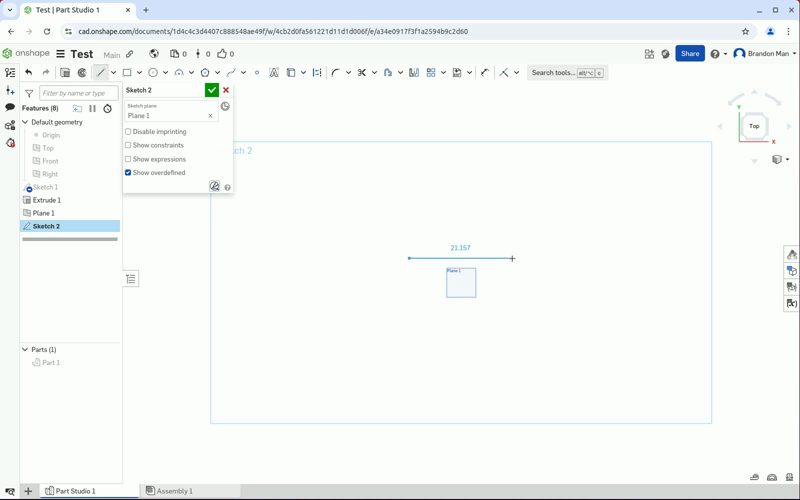
click(512, 258)
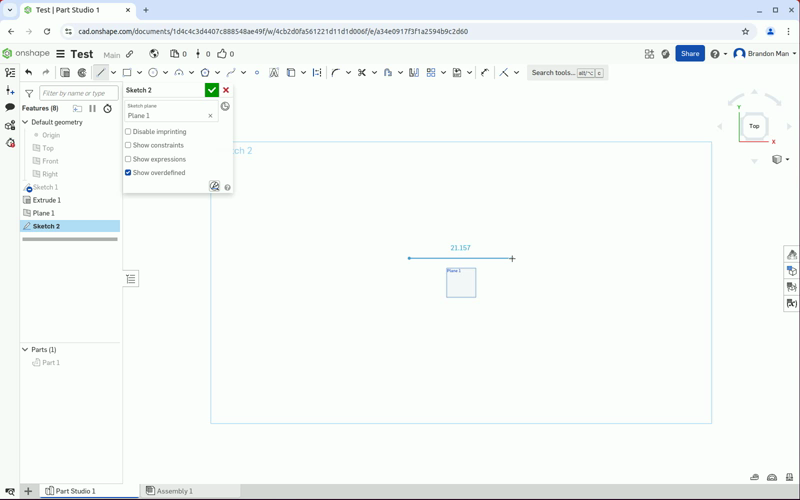
key_up(shift)
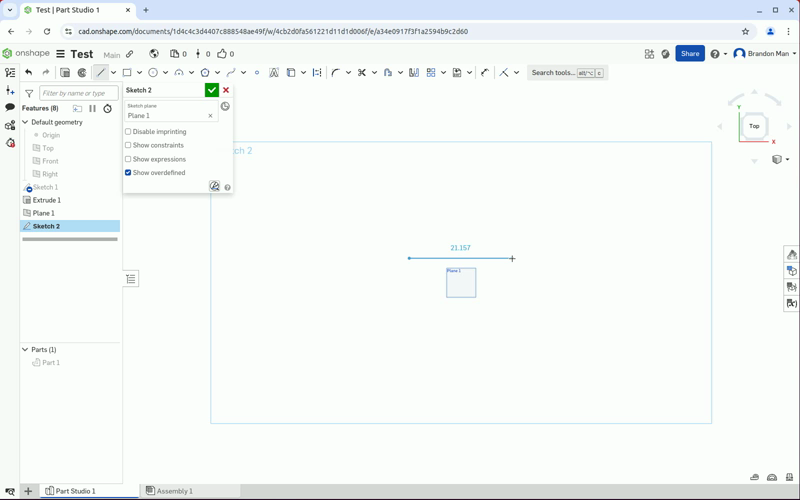
key_down(shift)
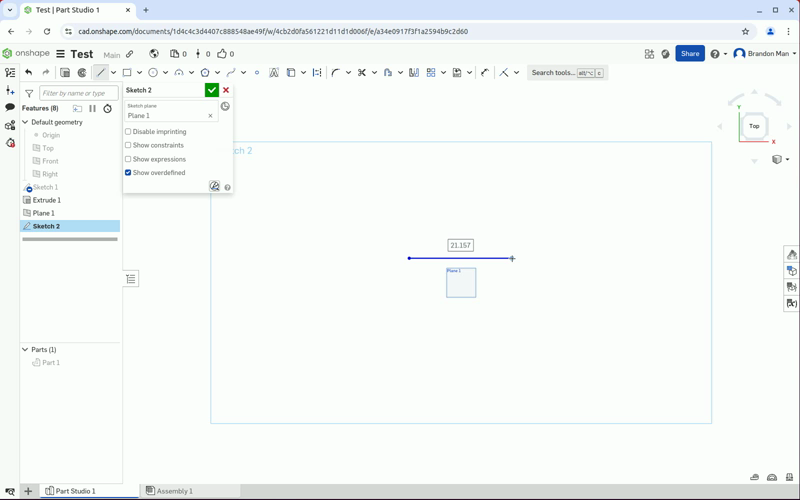
mouse_move(542, 258)
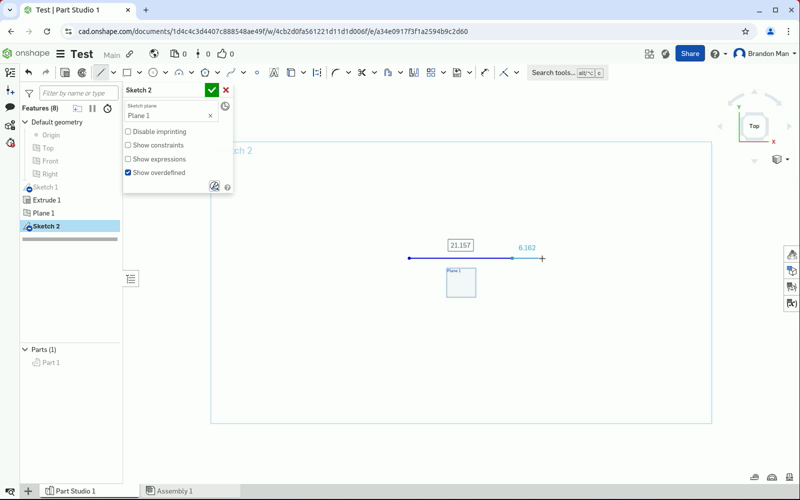
mouse_move(512, 257)
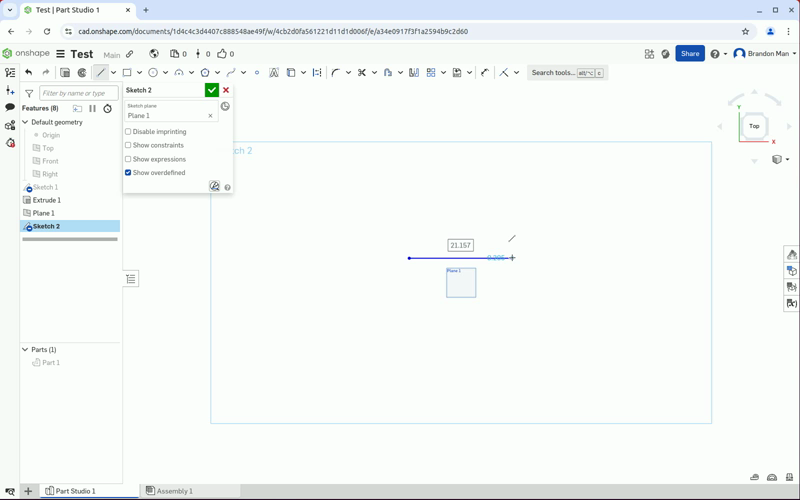
scroll(6)
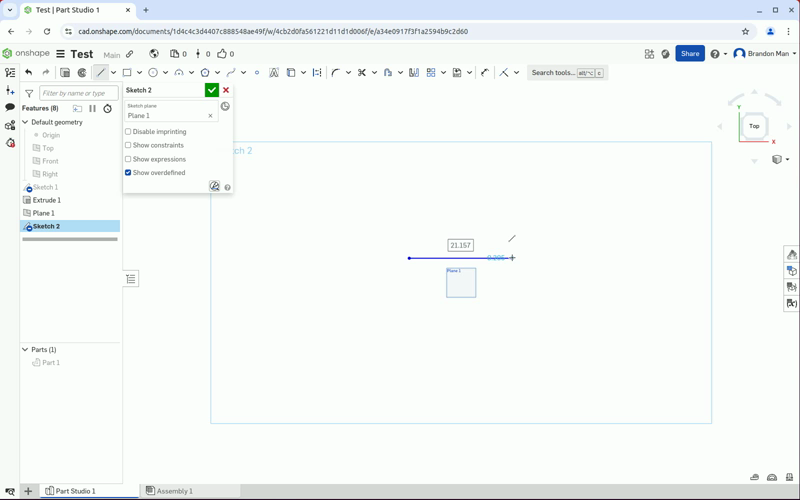
scroll(6)
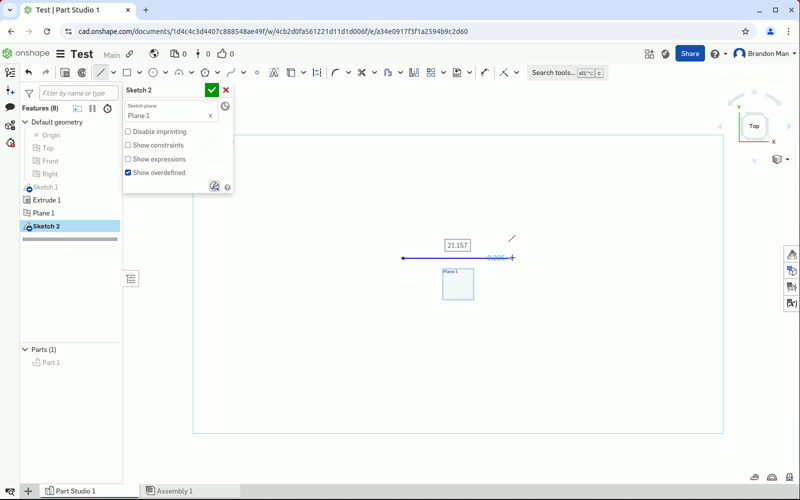
scroll(6)
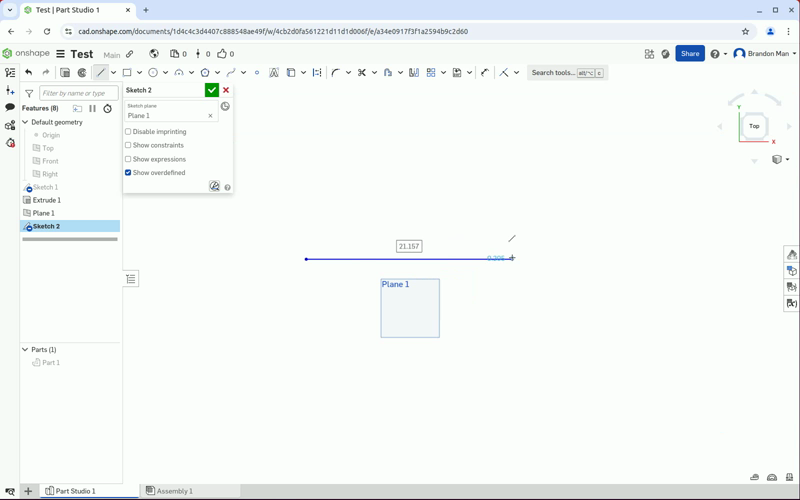
scroll(6)
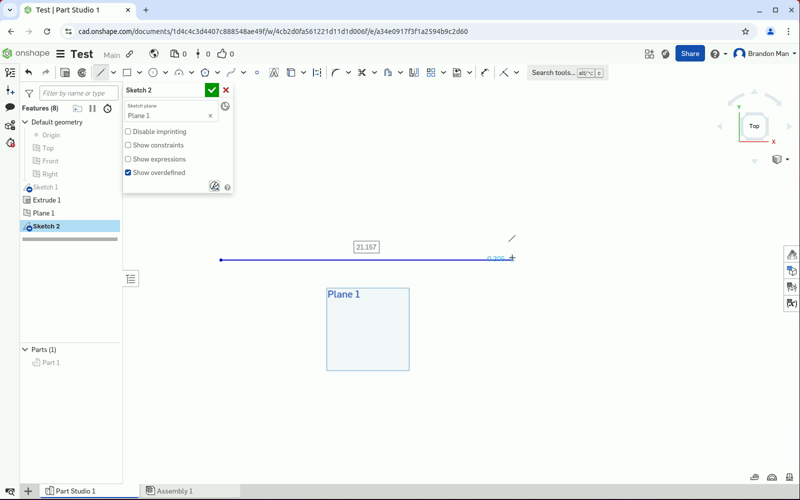
scroll(6)
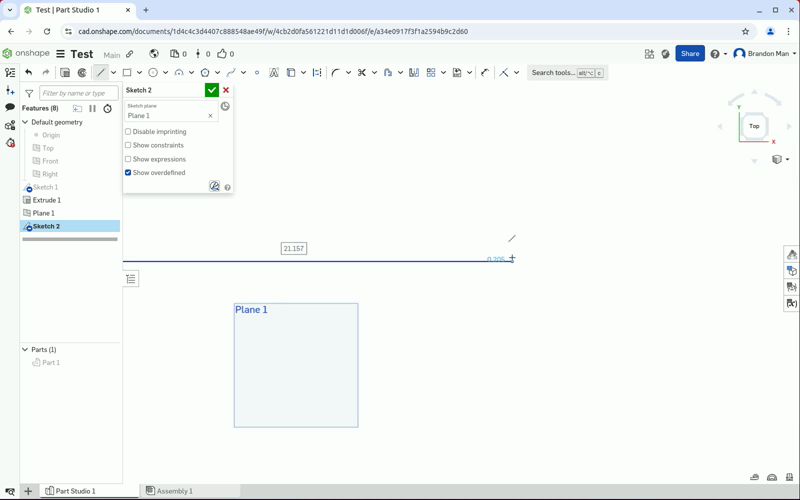
scroll(6)
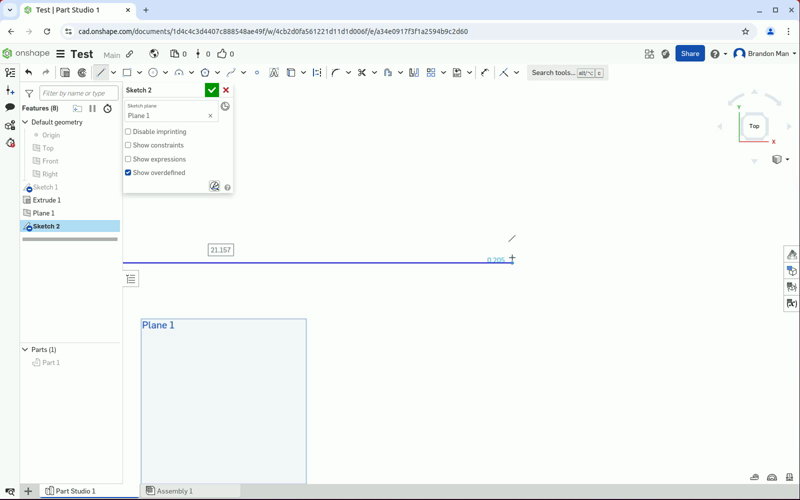
scroll(6)
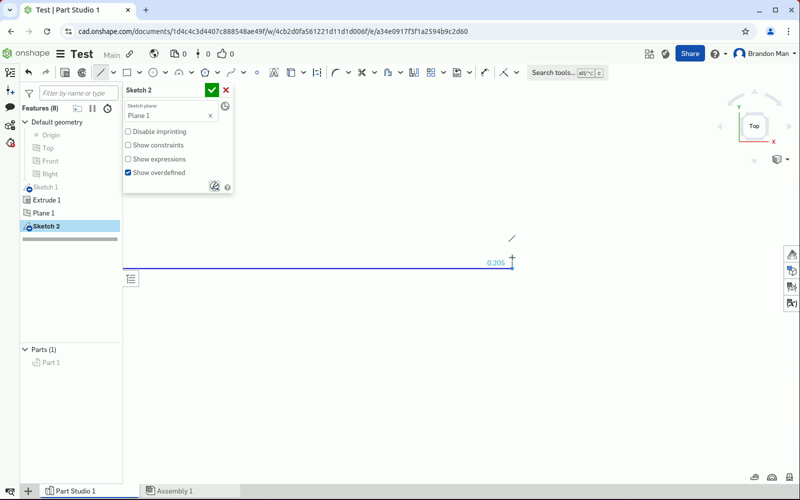
click(512, 257)
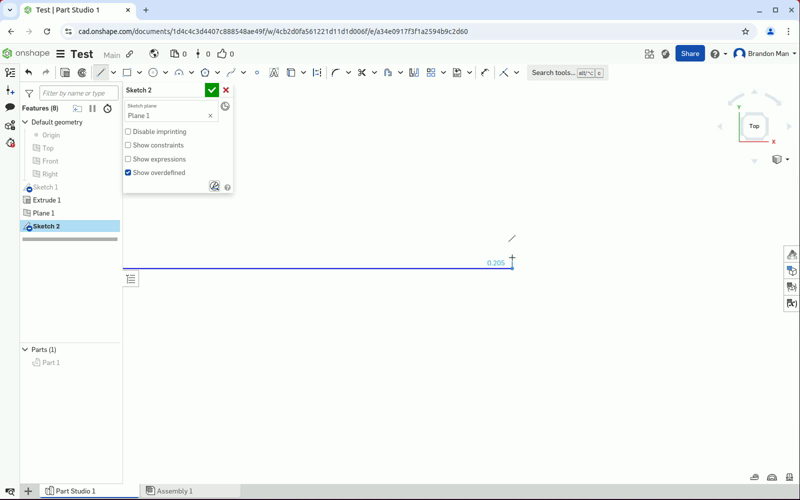
scroll(-6)
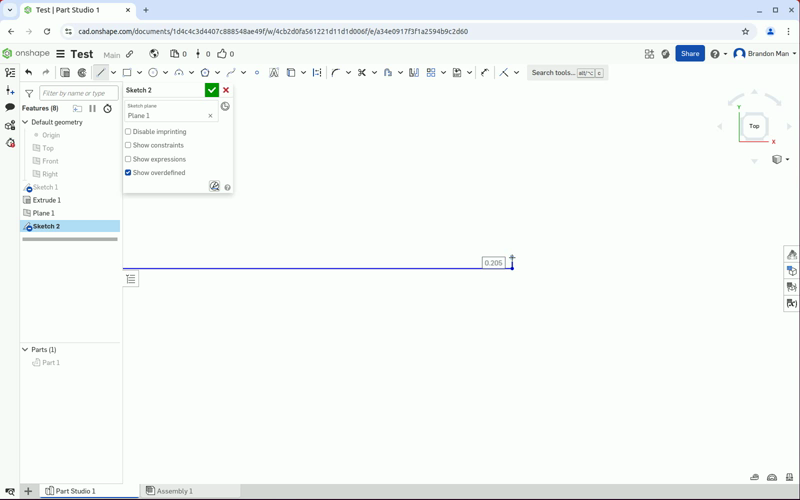
scroll(-6)
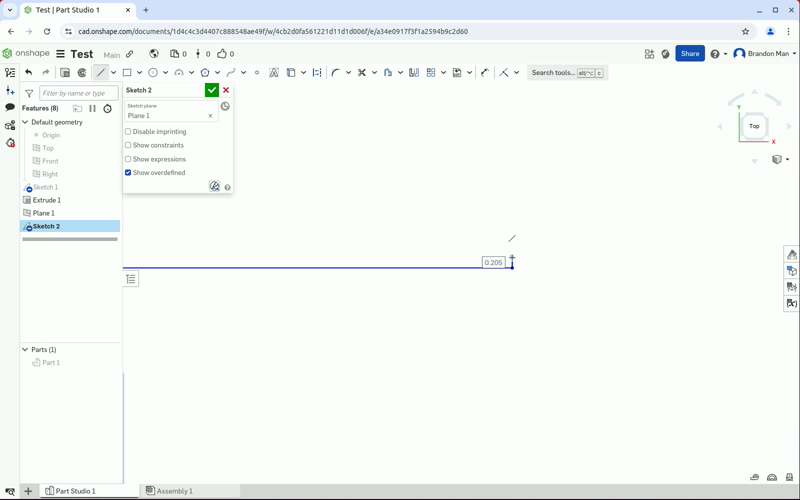
scroll(-6)
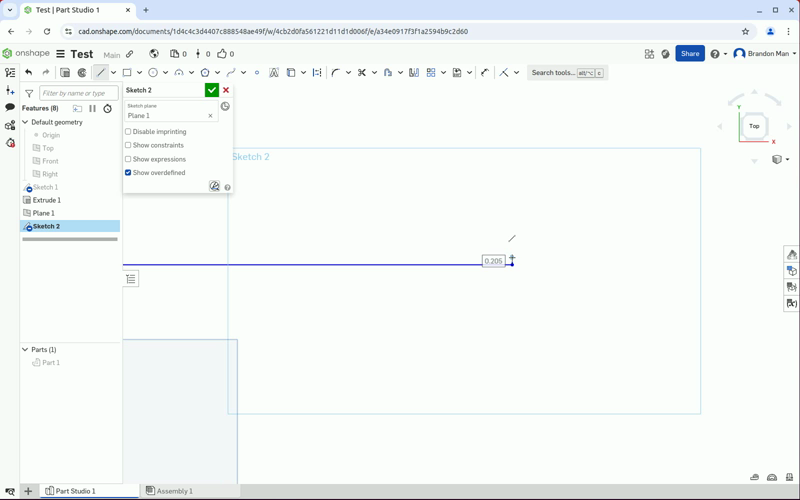
scroll(-6)
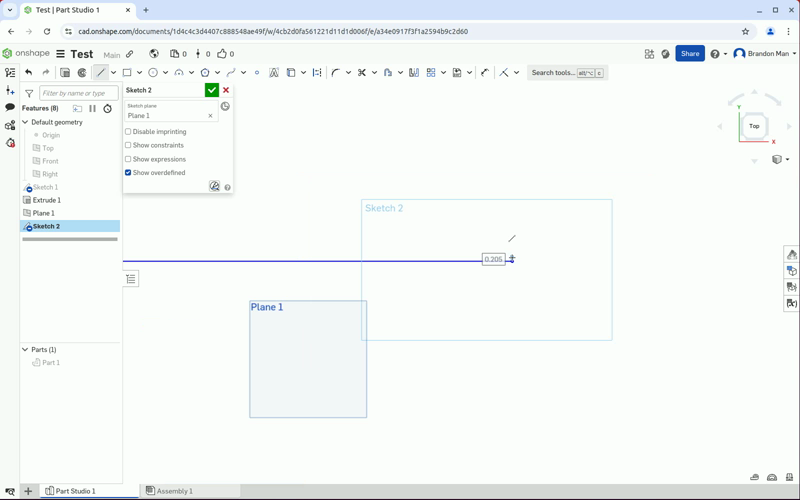
scroll(-6)
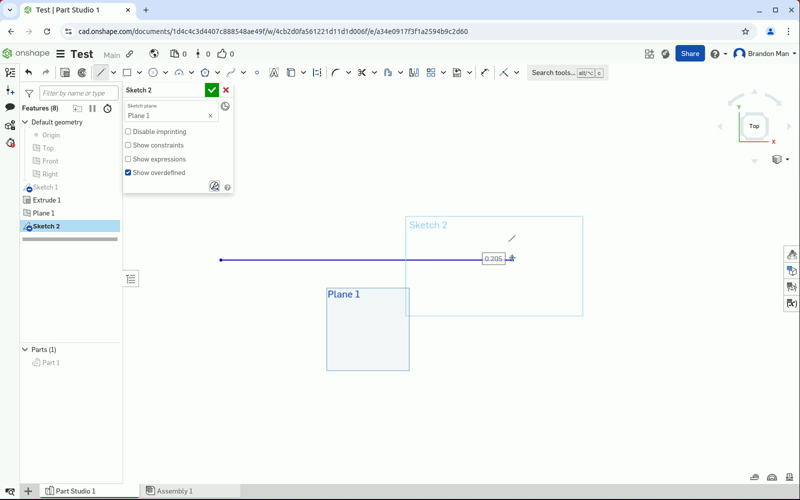
scroll(-6)
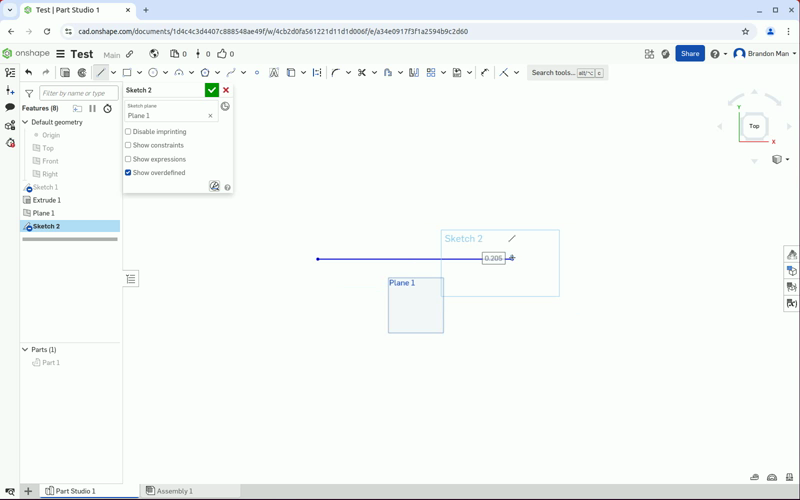
scroll(-6)
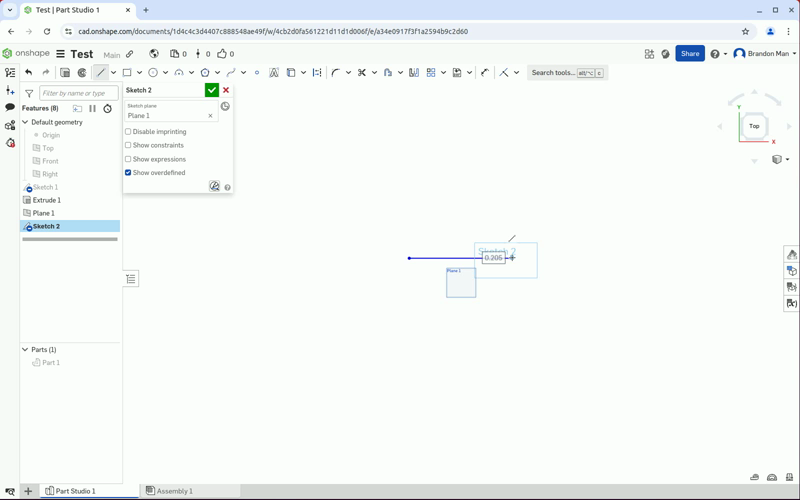
key_up(shift)
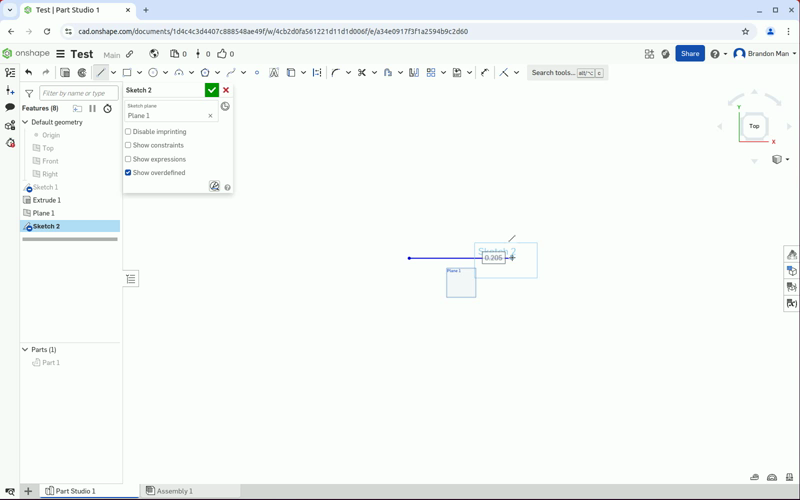
key_down(shift)
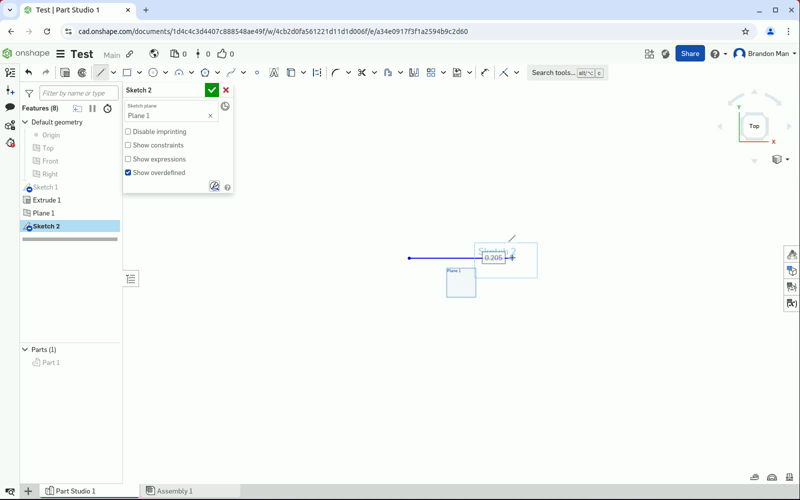
mouse_move(409, 257)
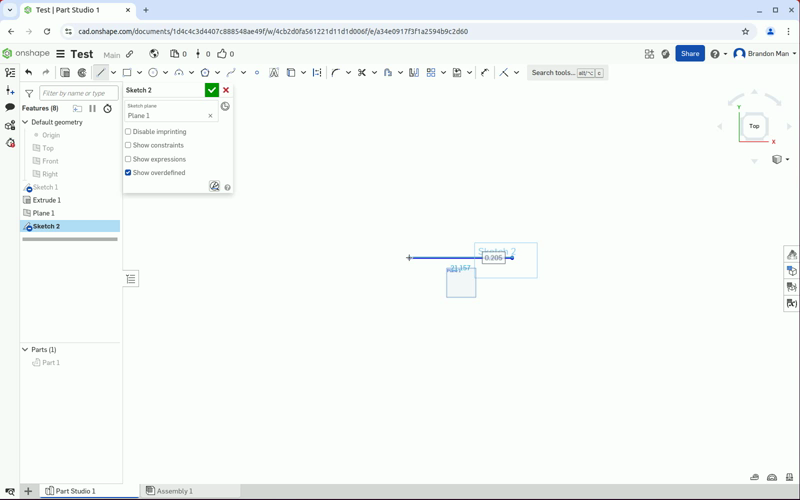
scroll(6)
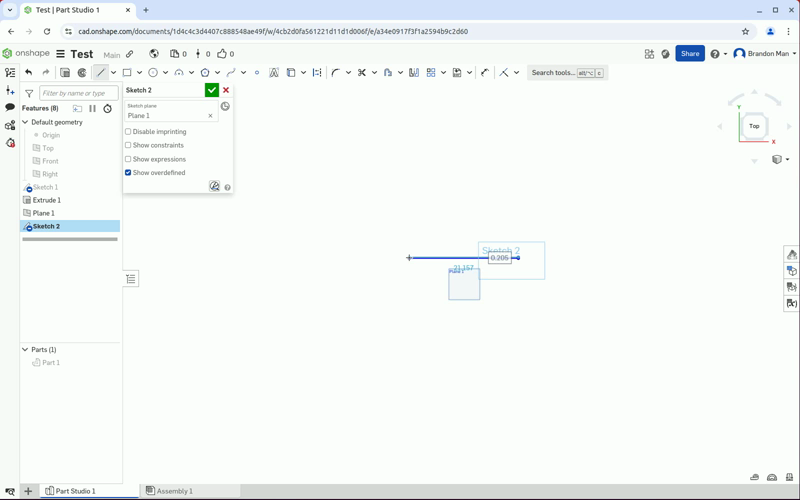
scroll(6)
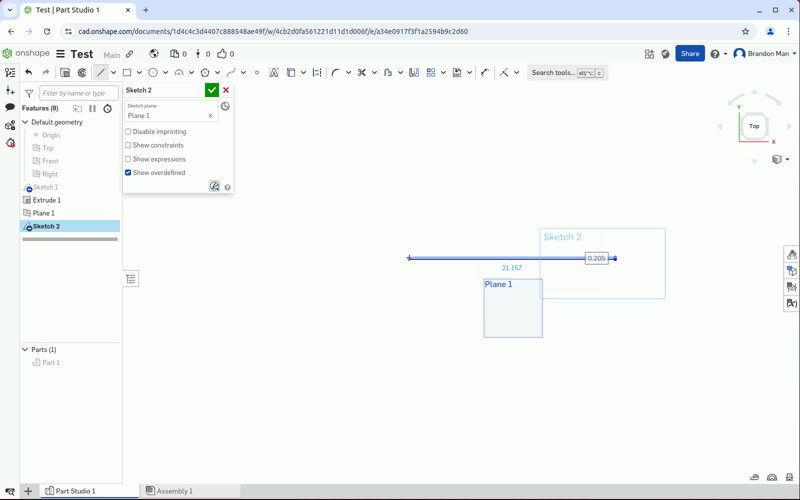
scroll(6)
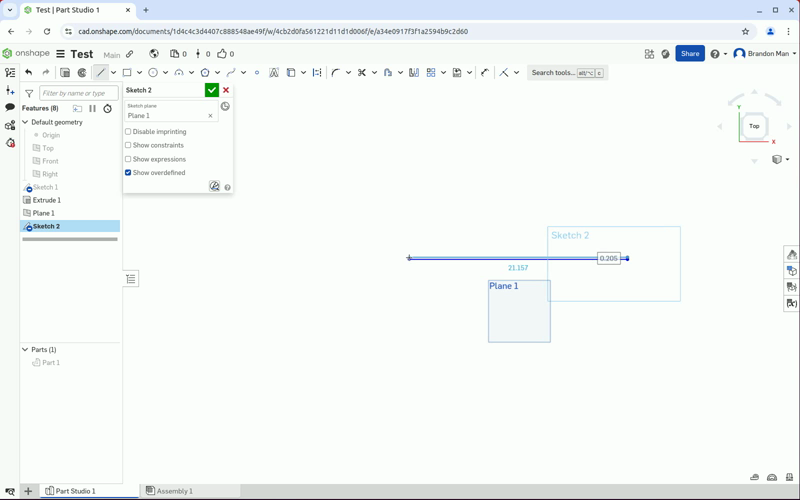
scroll(6)
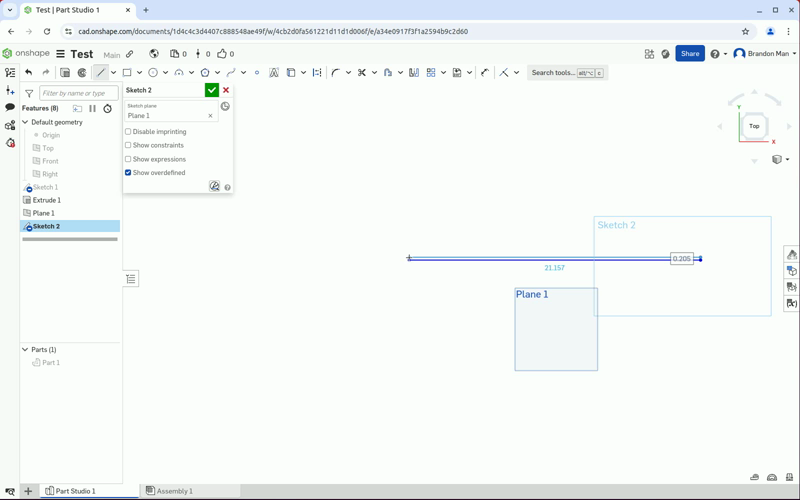
scroll(6)
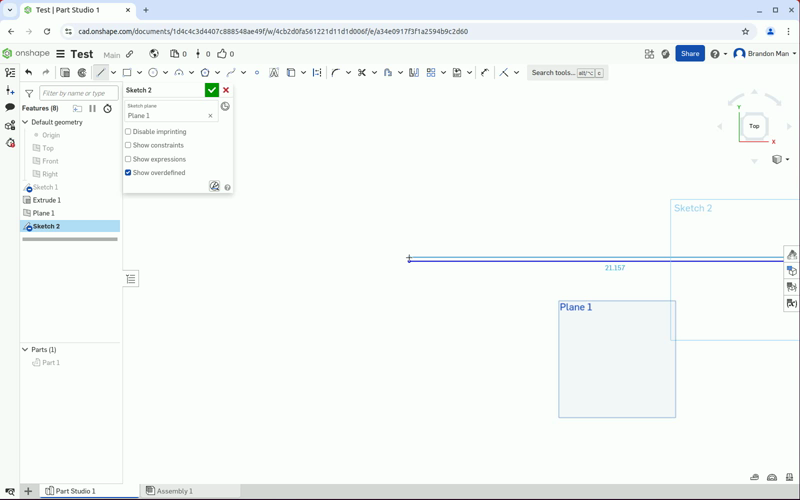
scroll(6)
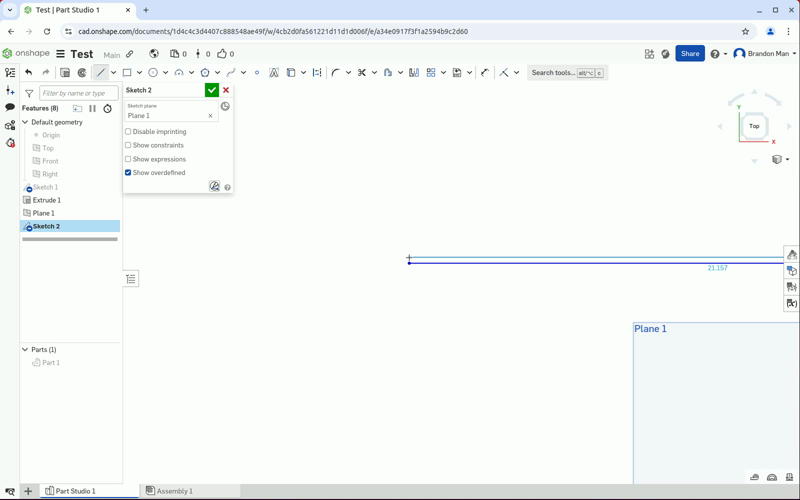
scroll(6)
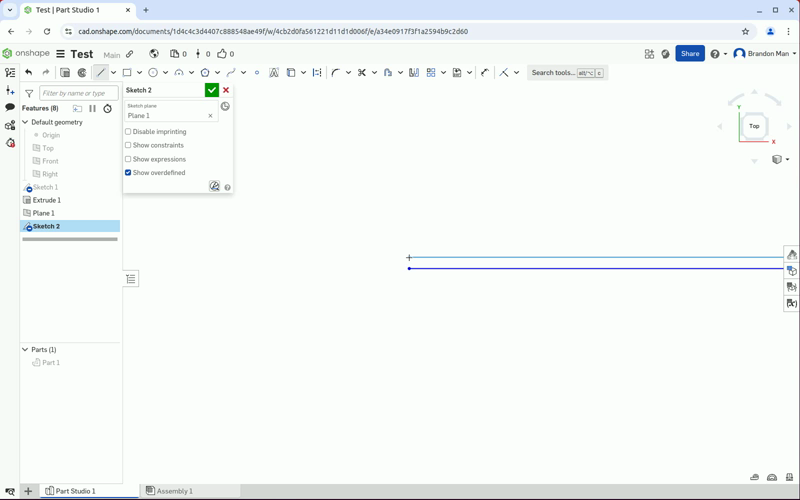
click(409, 257)
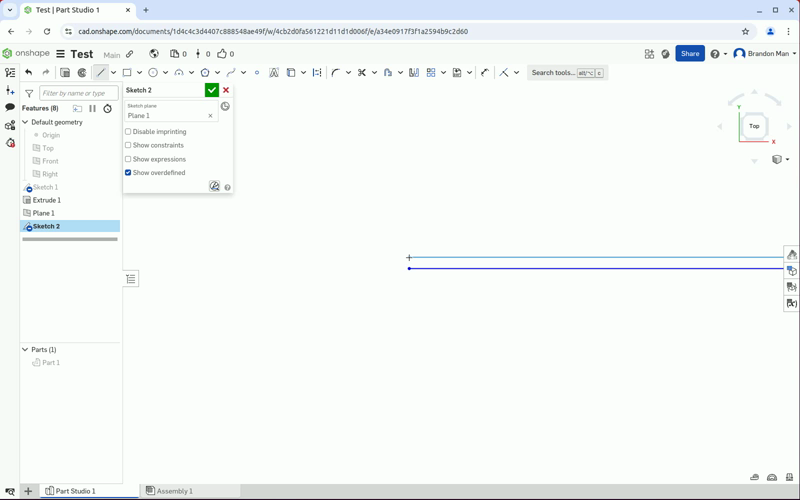
scroll(-6)
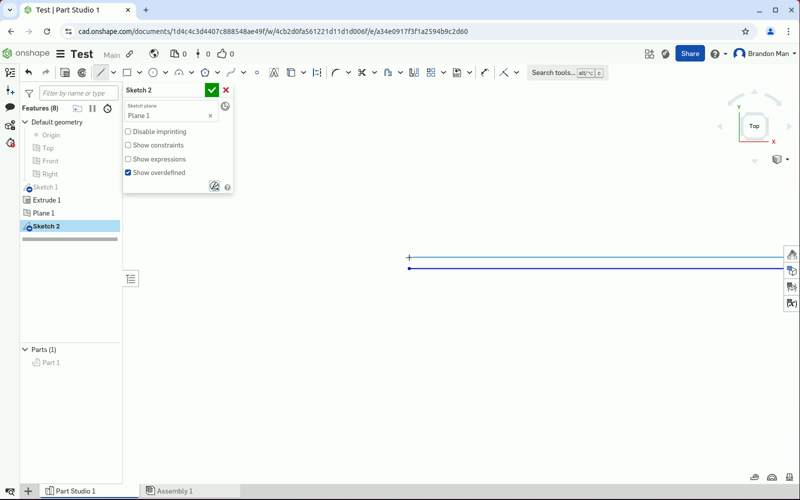
scroll(-6)
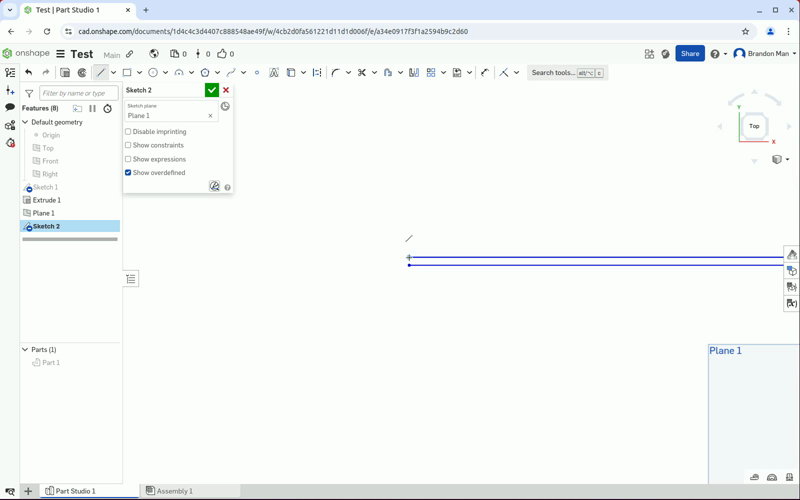
scroll(-6)
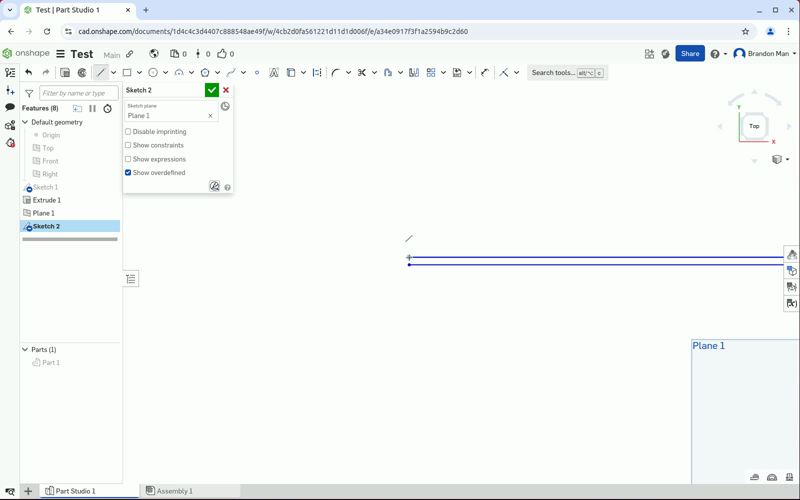
scroll(-6)
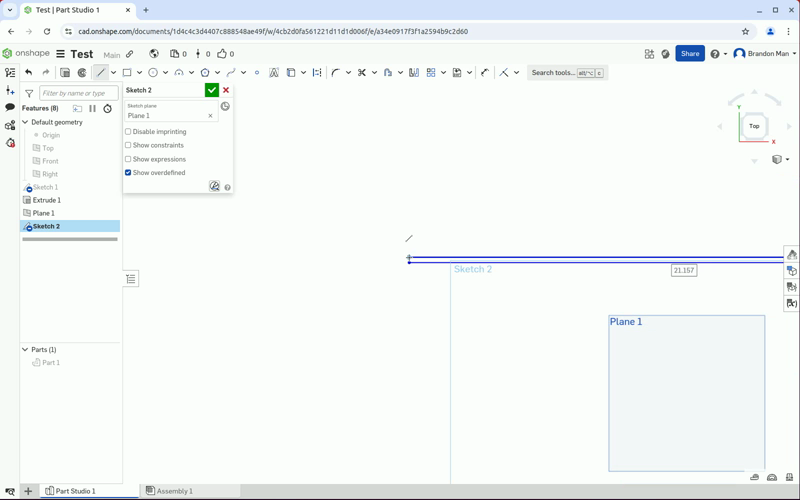
scroll(-6)
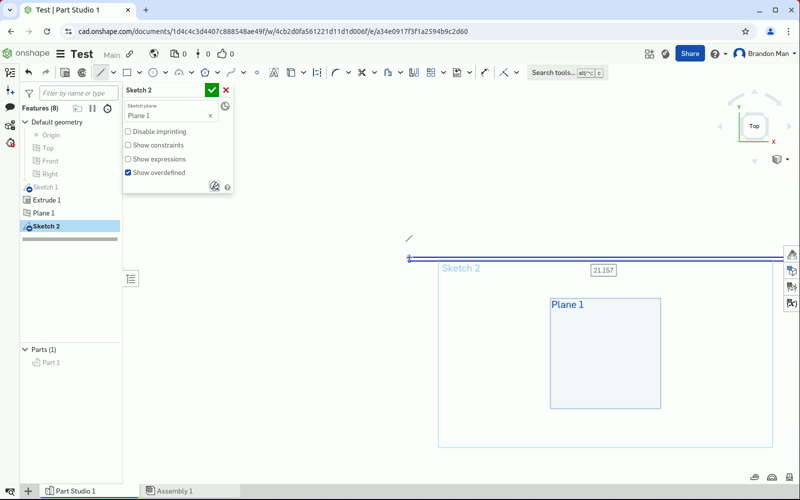
scroll(-6)
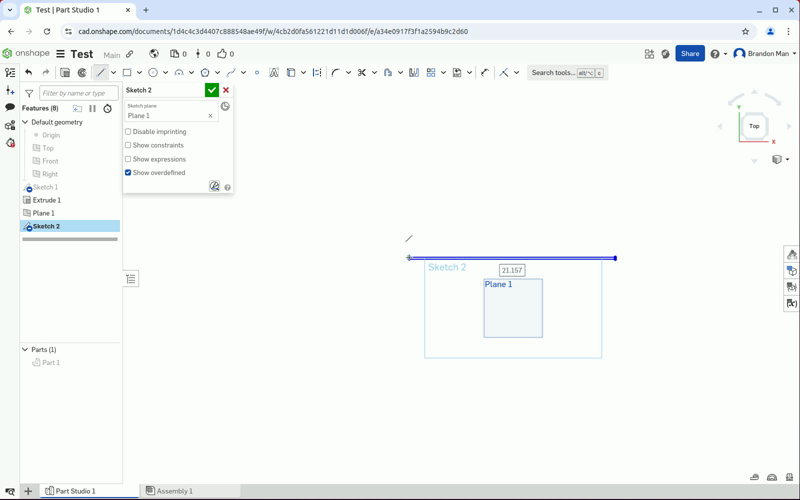
scroll(-6)
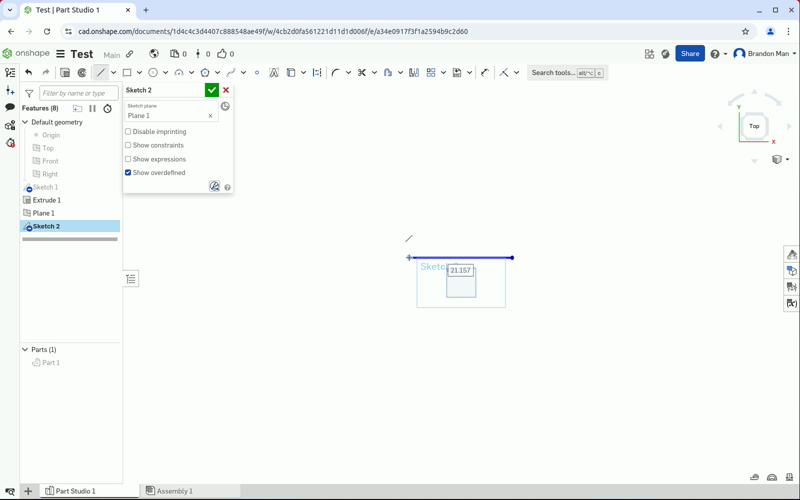
key_up(shift)
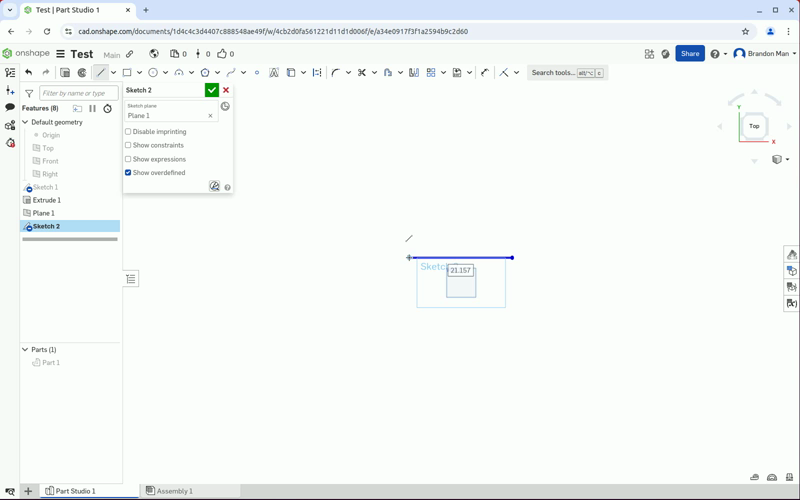
mouse_move(439, 257)
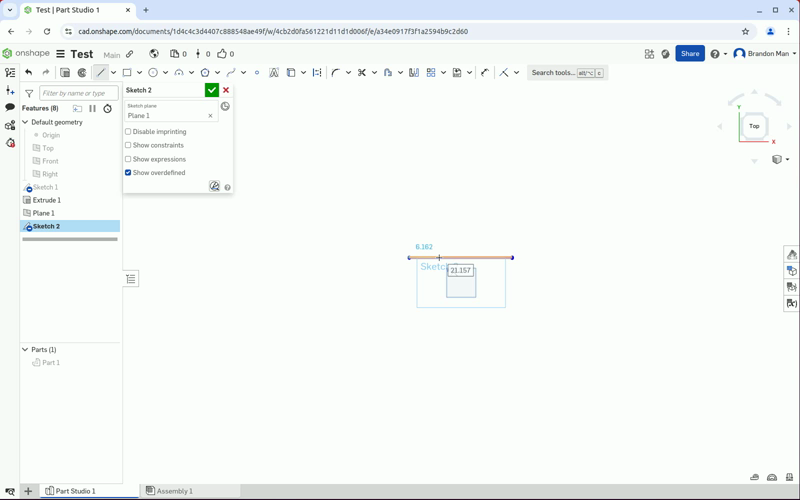
key_down(shift)
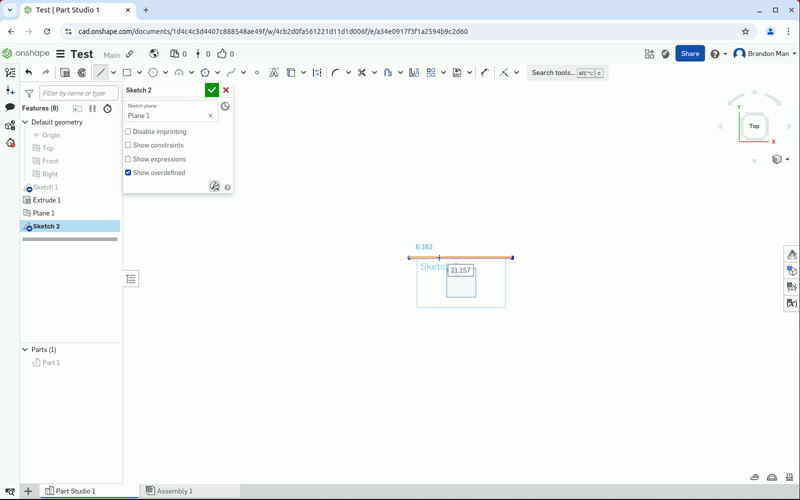
mouse_move(409, 258)
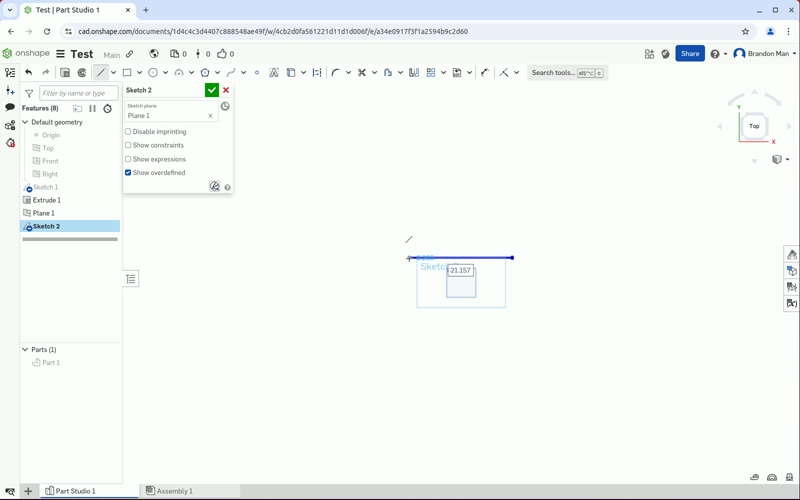
scroll(6)
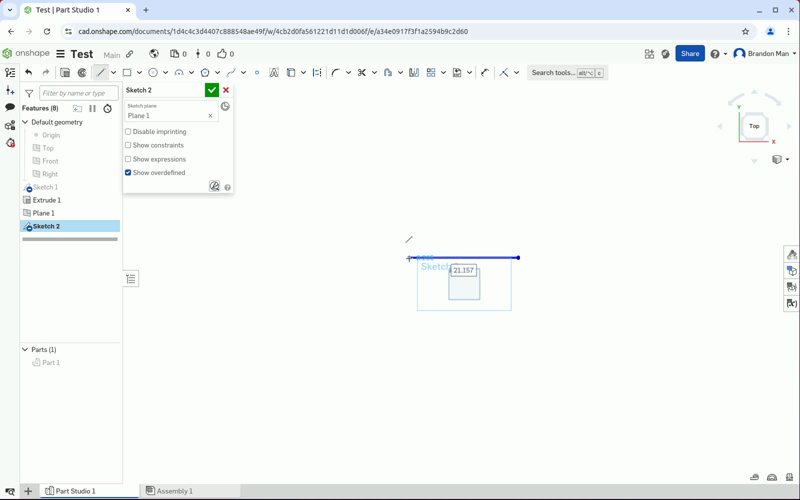
scroll(6)
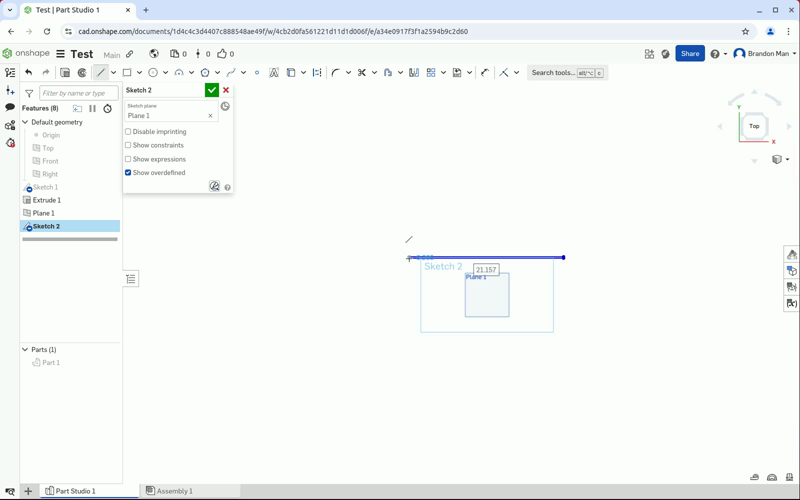
scroll(6)
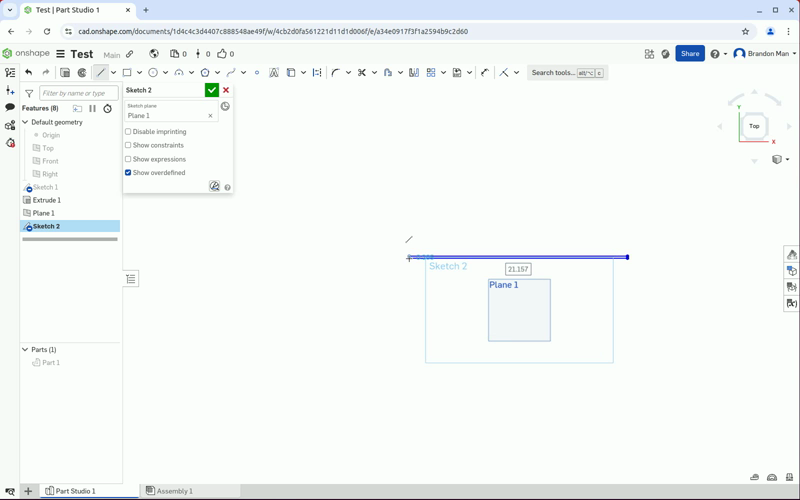
scroll(6)
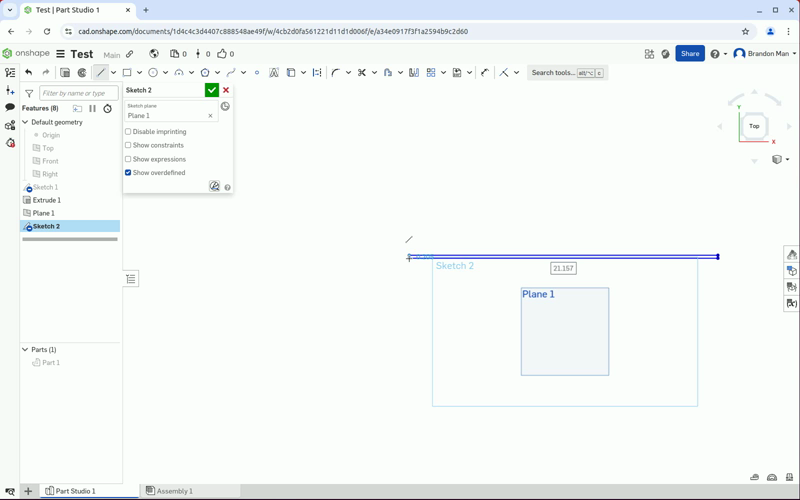
scroll(6)
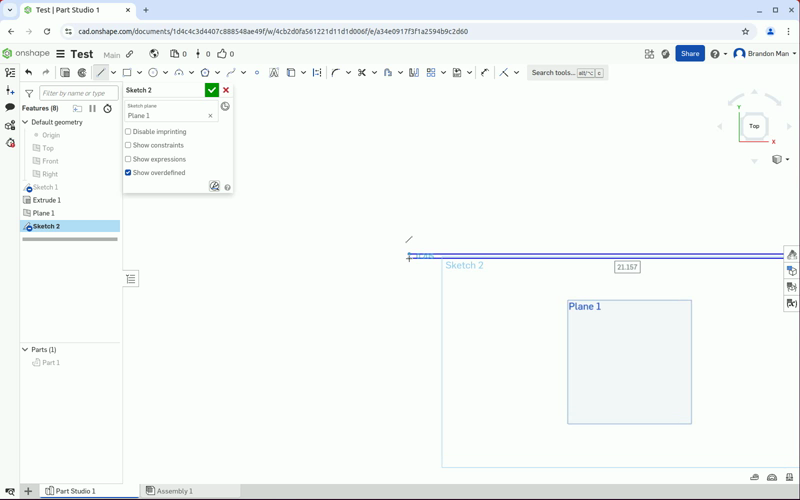
scroll(6)
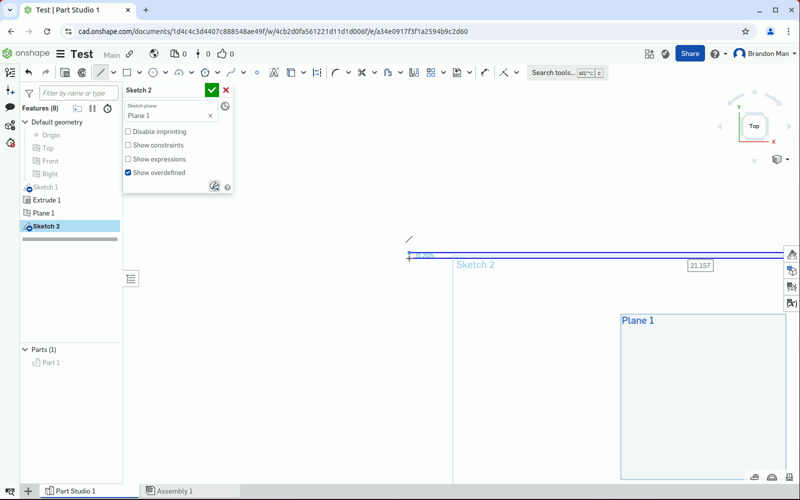
scroll(6)
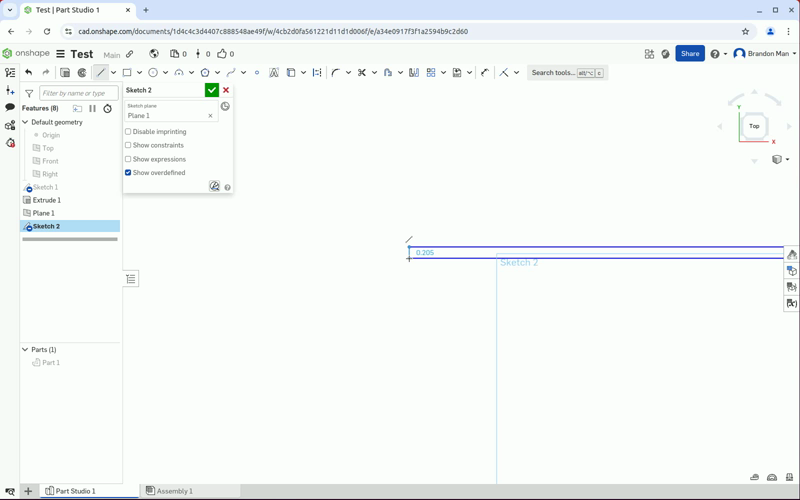
key_up(shift)
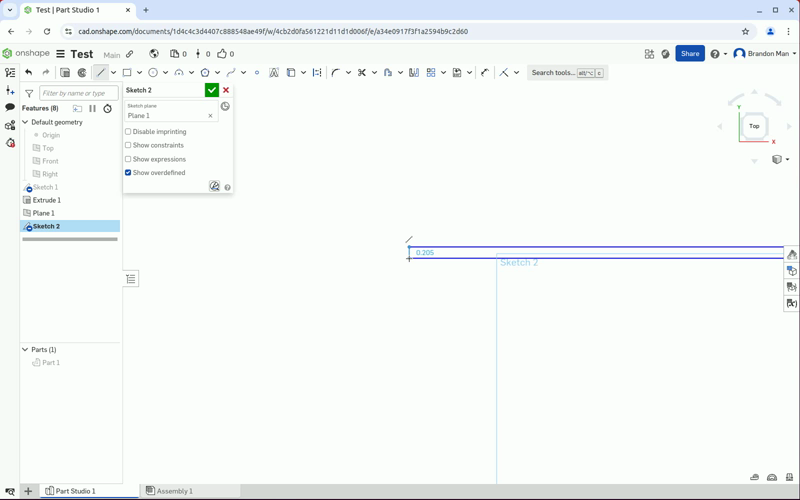
click(409, 258)
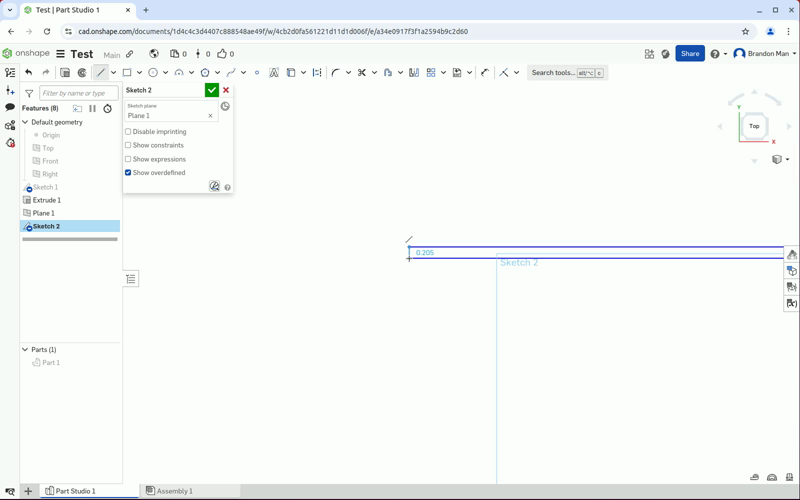
scroll(-6)
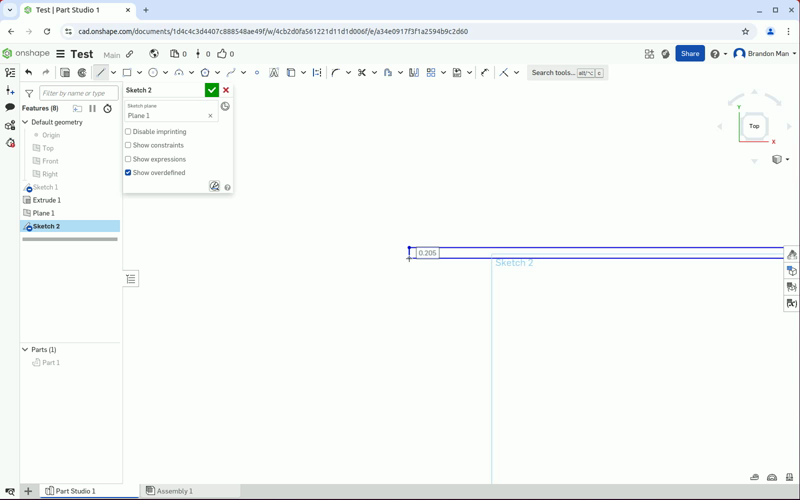
scroll(-6)
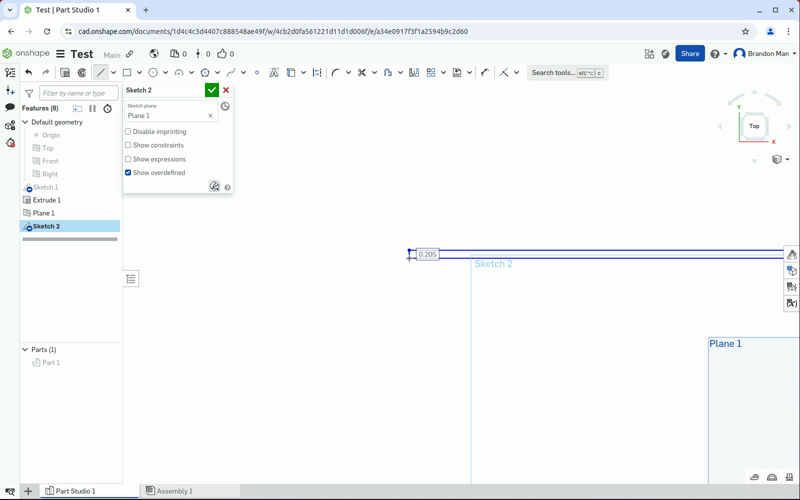
scroll(-6)
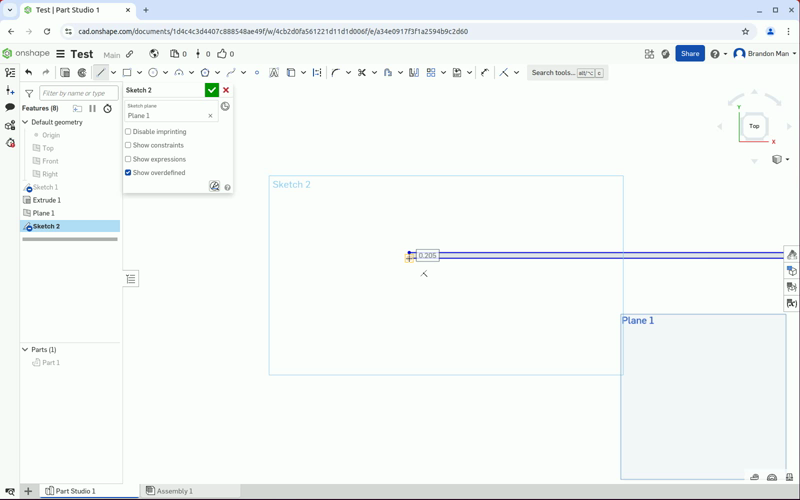
scroll(-6)
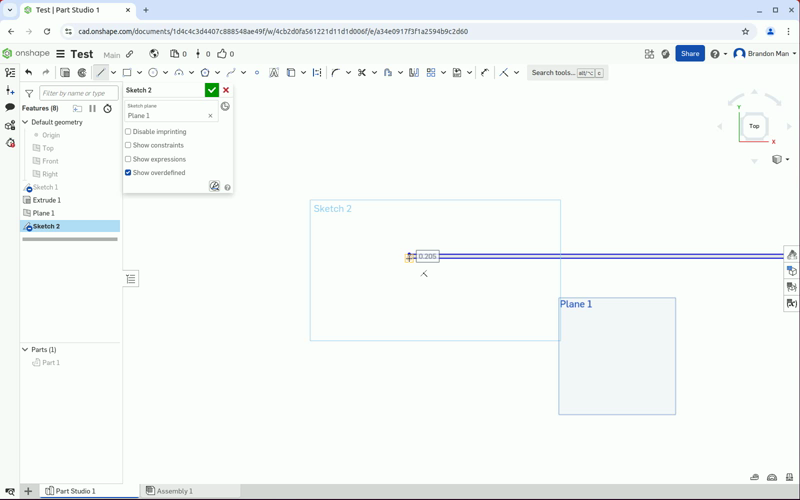
scroll(-6)
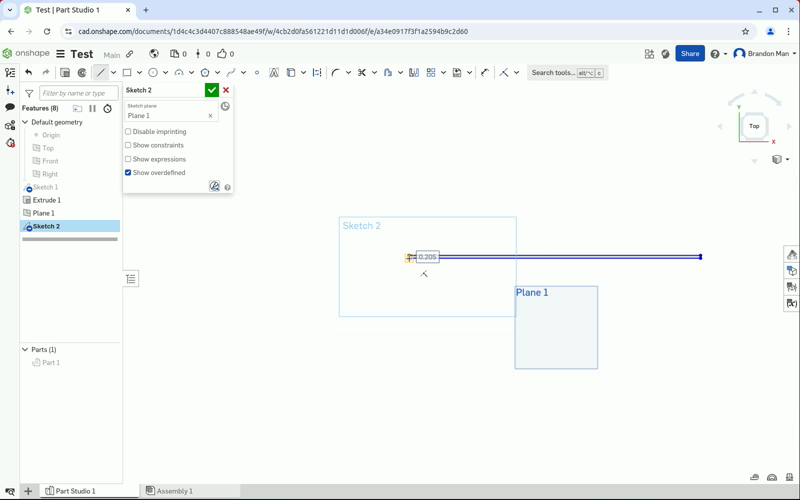
scroll(-6)
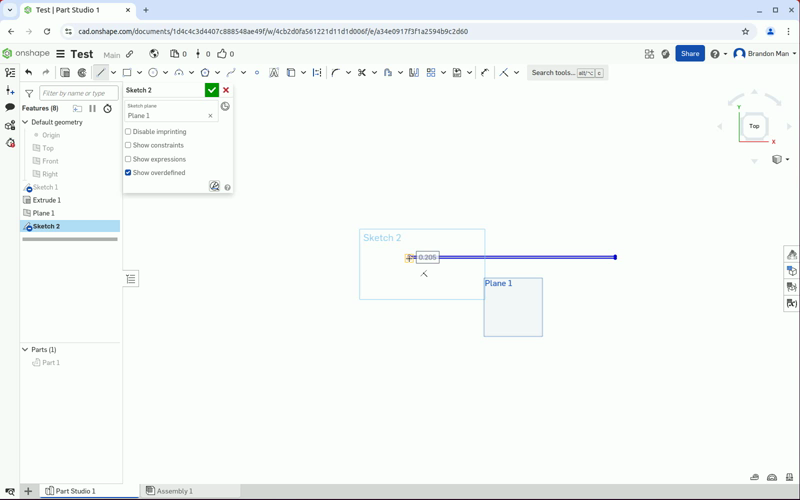
scroll(-6)
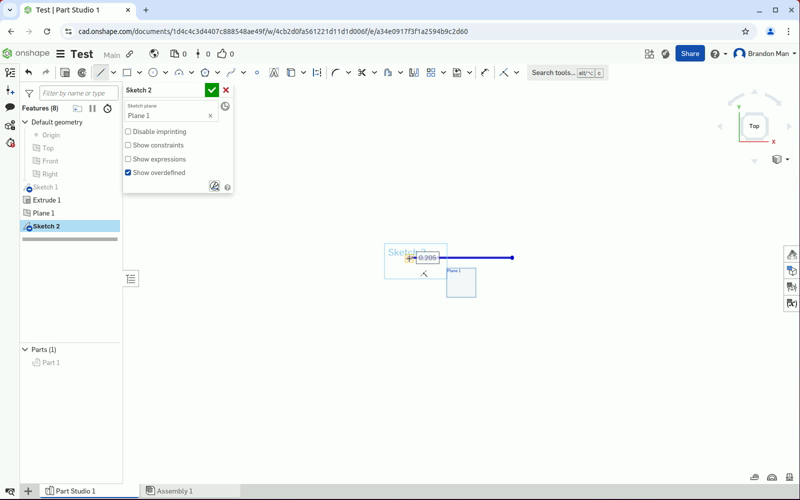
key(esc)
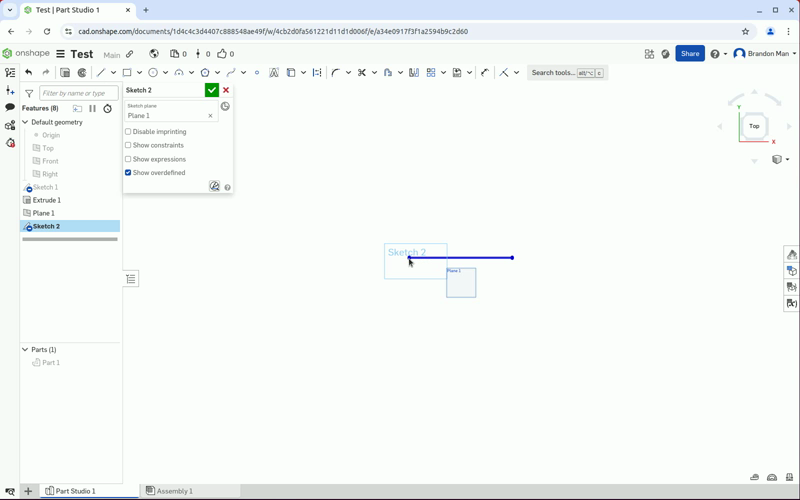
mouse_move(485, 257)
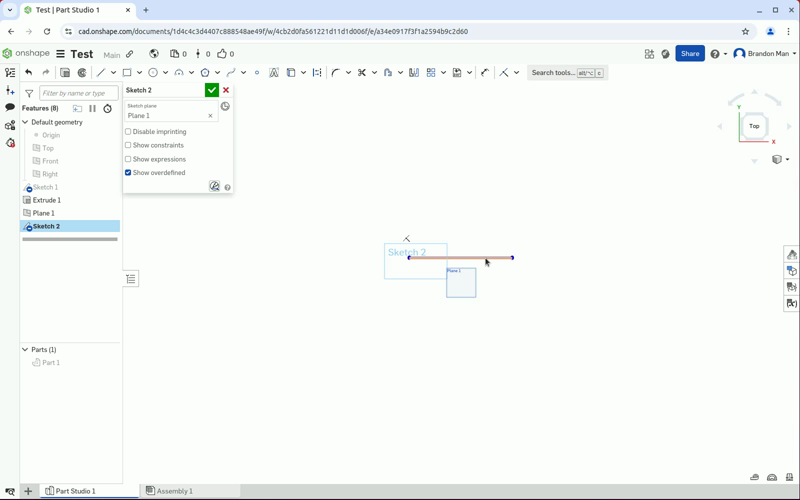
scroll(6)
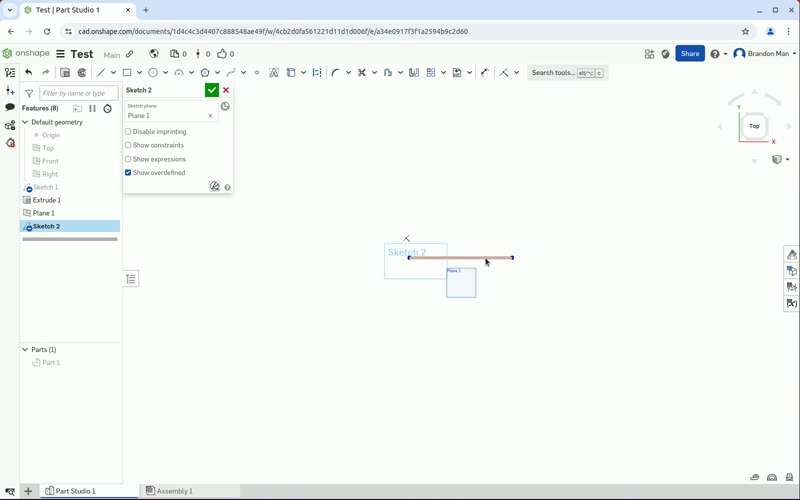
scroll(6)
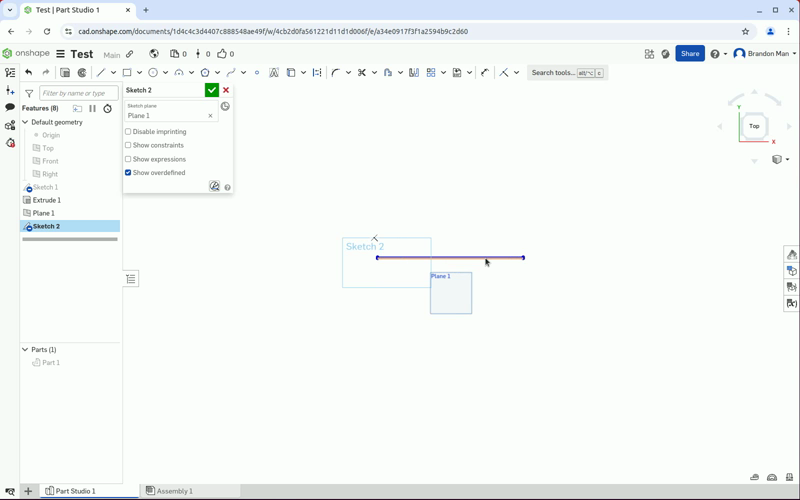
scroll(6)
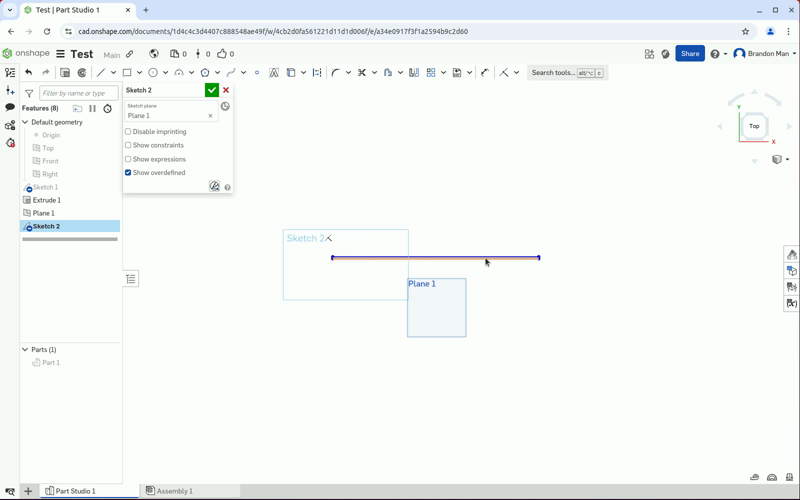
scroll(6)
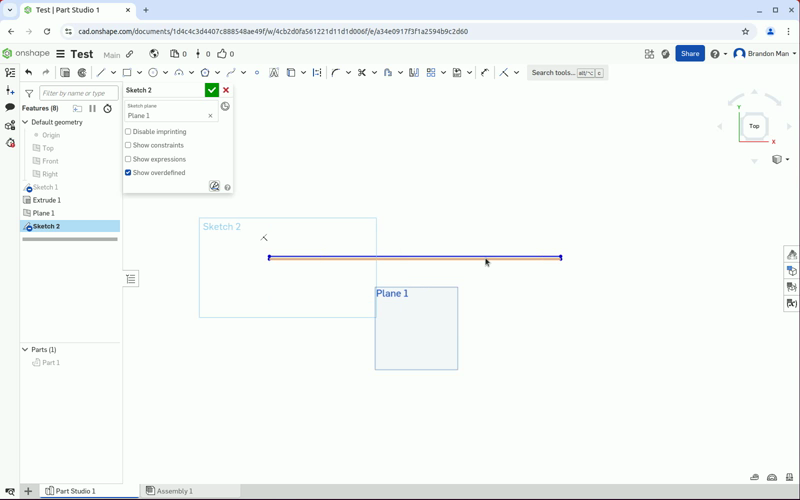
scroll(6)
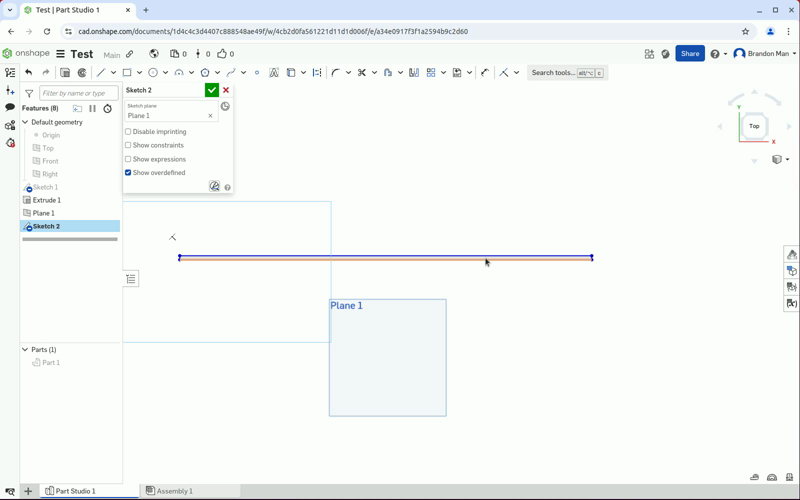
scroll(6)
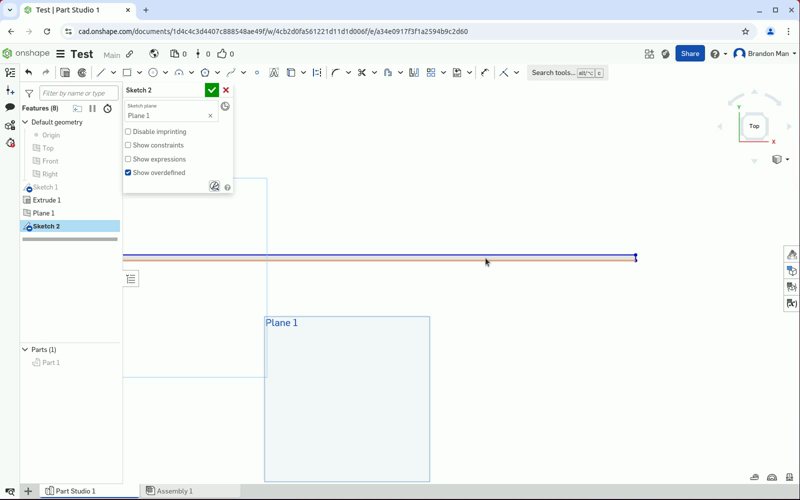
scroll(6)
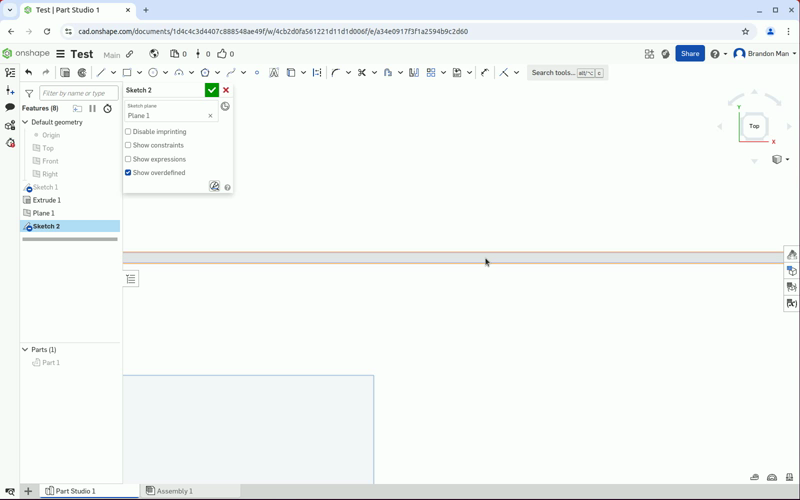
click(485, 257)
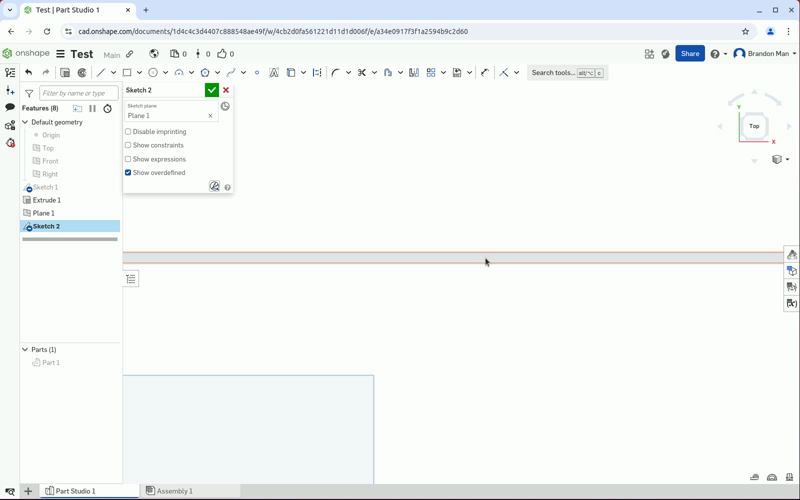
scroll(-6)
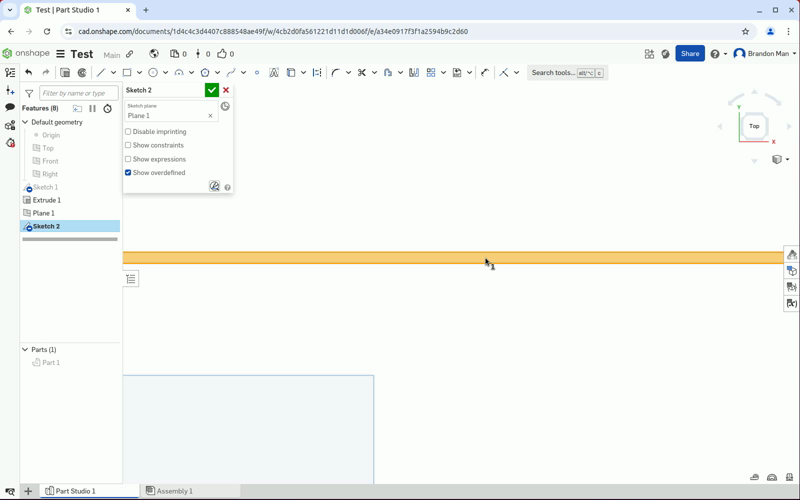
scroll(-6)
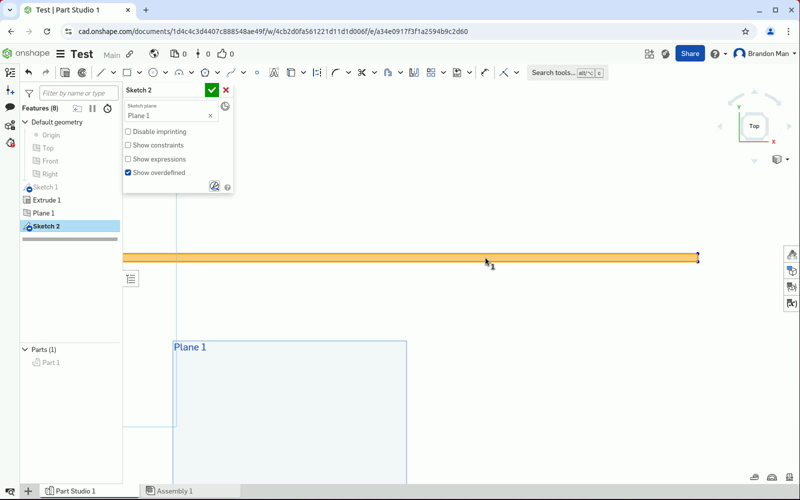
scroll(-6)
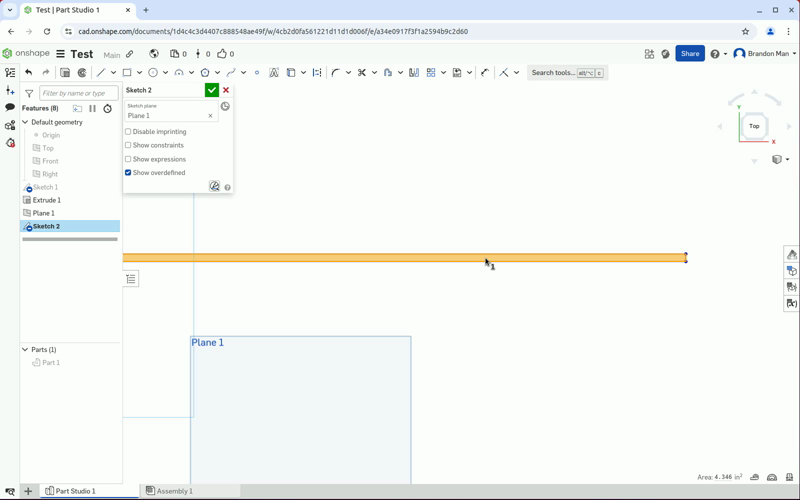
scroll(-6)
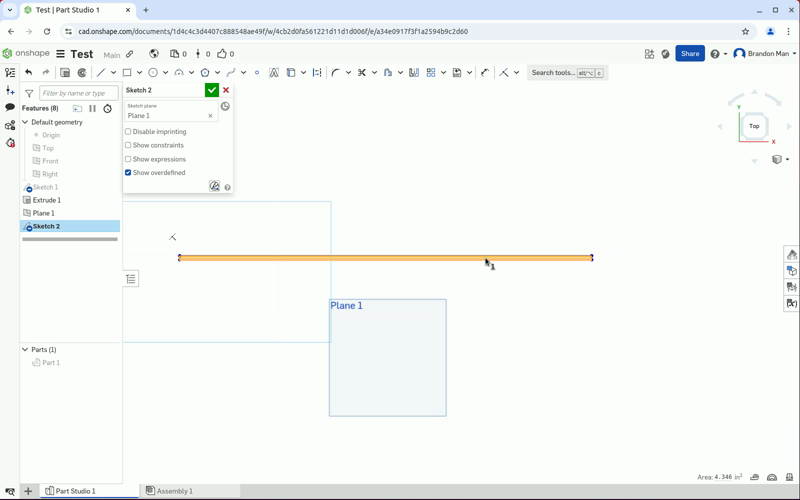
scroll(-6)
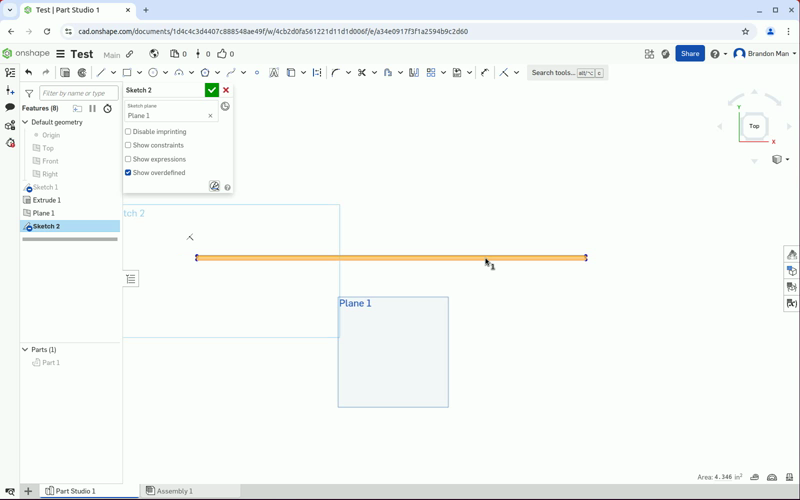
scroll(-6)
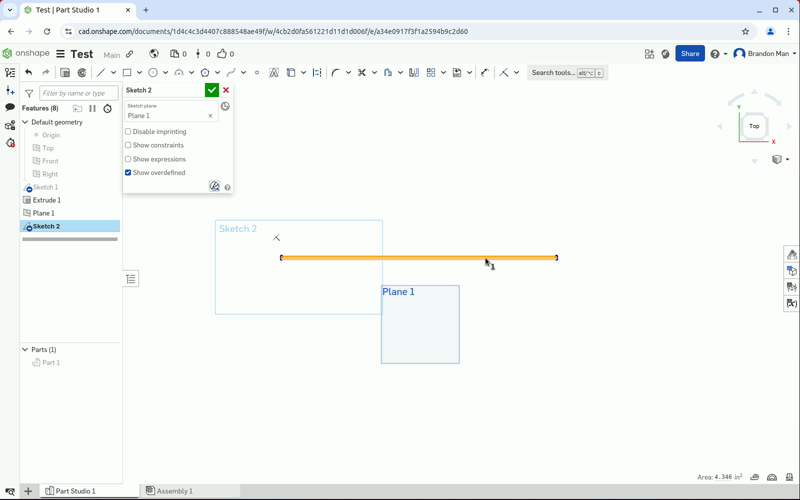
scroll(-6)
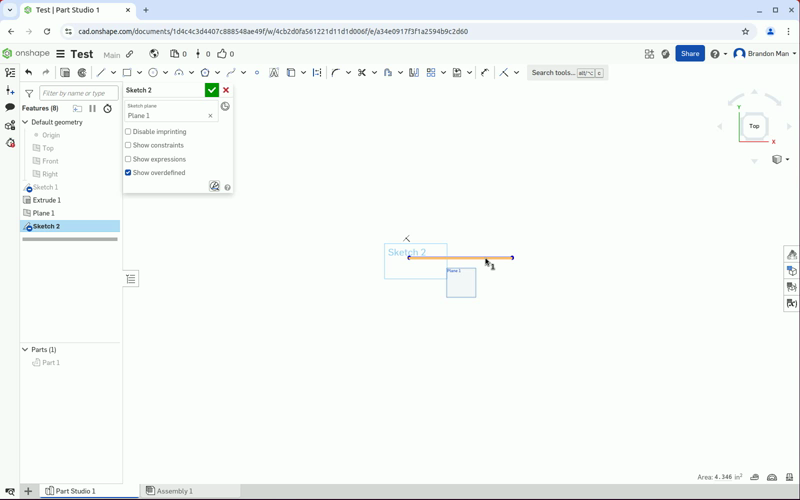
mouse_move(73, 352)
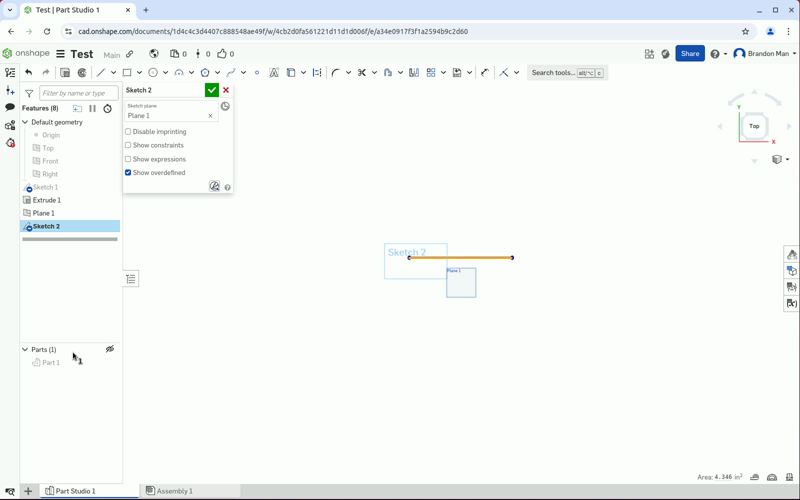
key(shift+y)
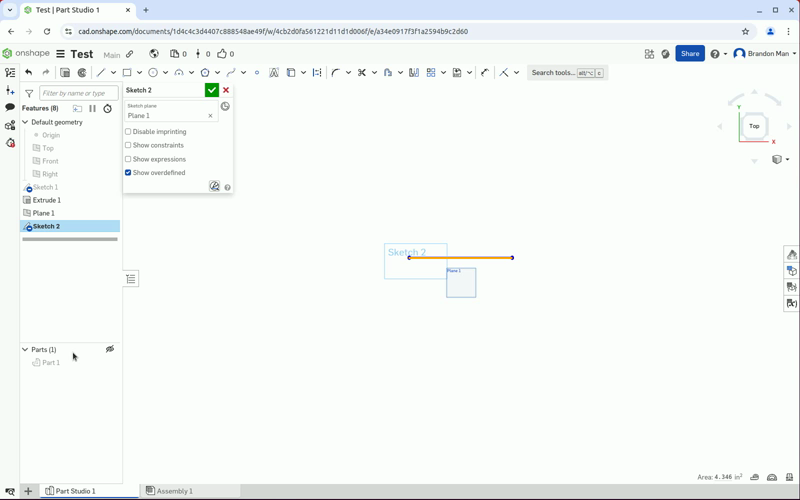
key(shift+e)
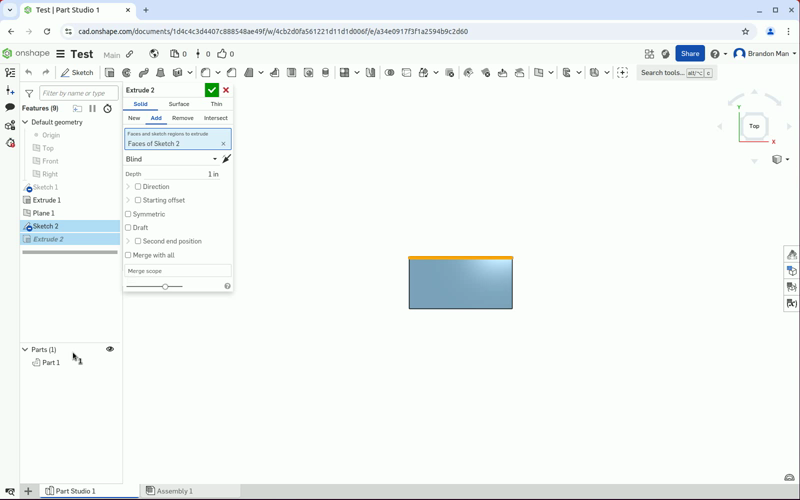
mouse_move(143, 106)
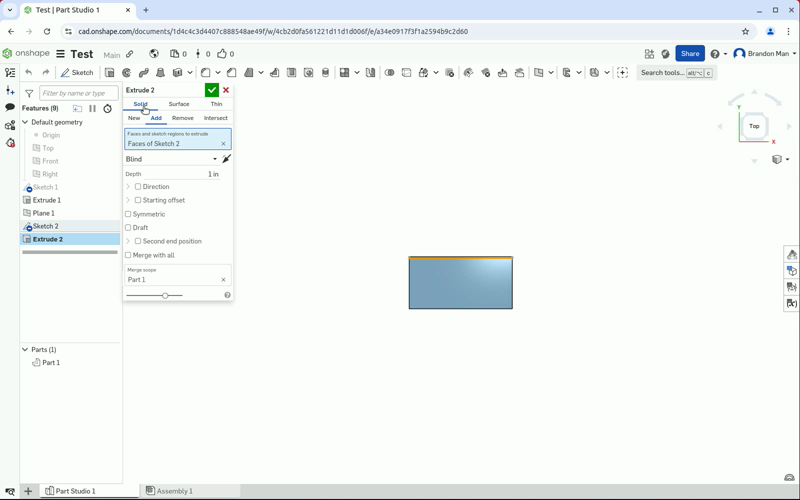
click(143, 106)
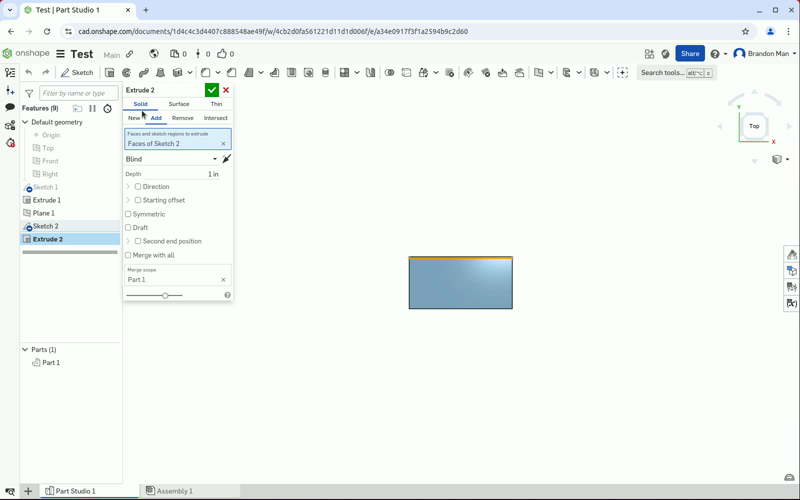
mouse_move(137, 120)
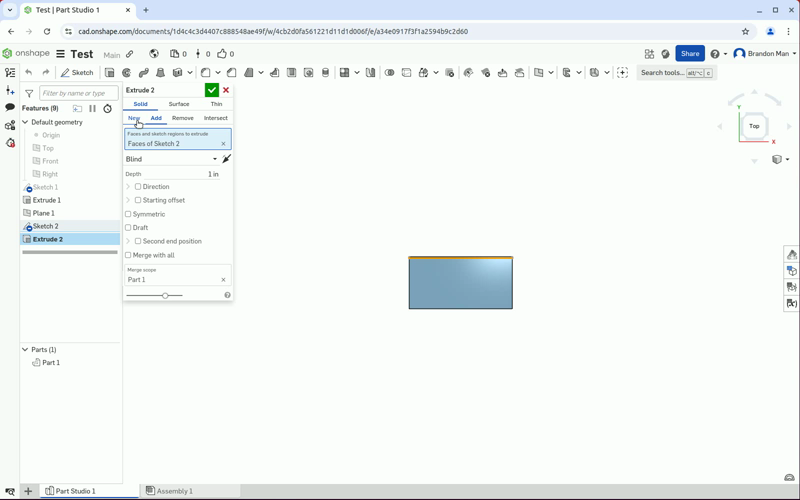
click(137, 120)
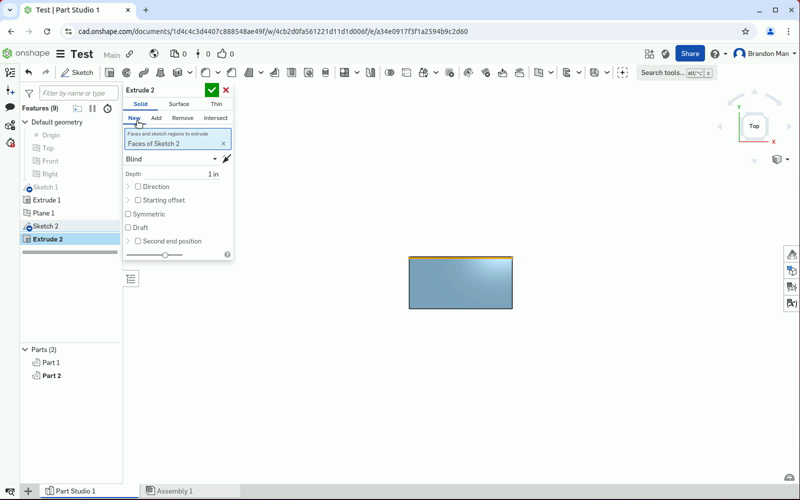
key(tab, 4)
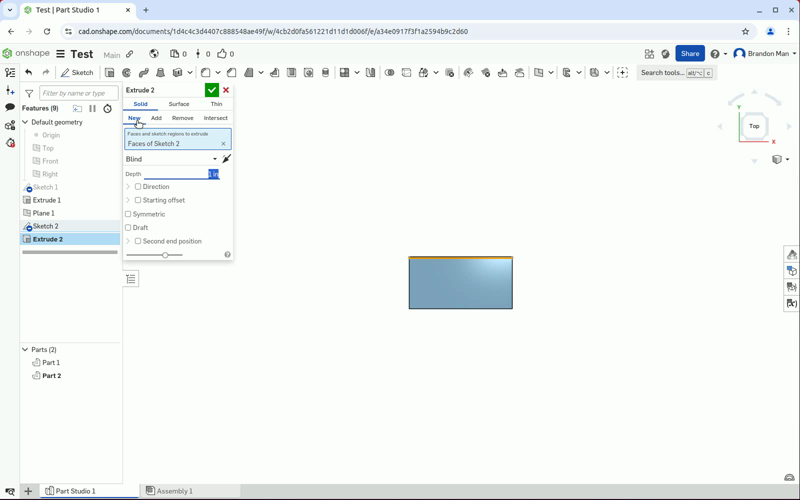
text(2.648)
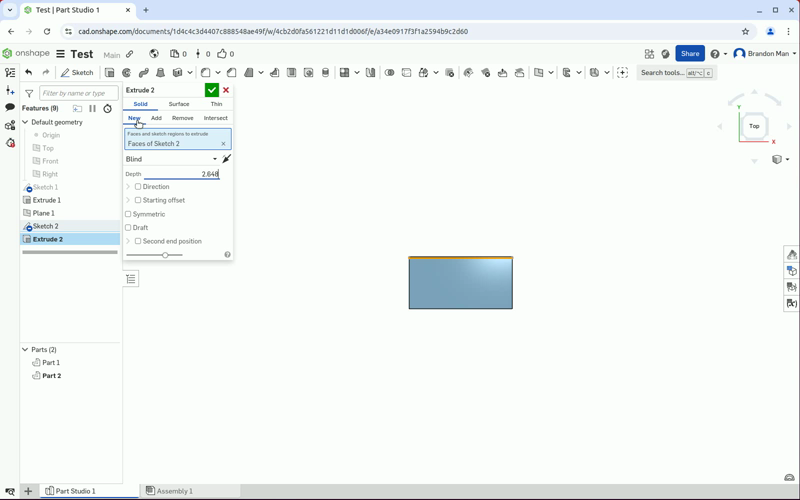
key(enter)
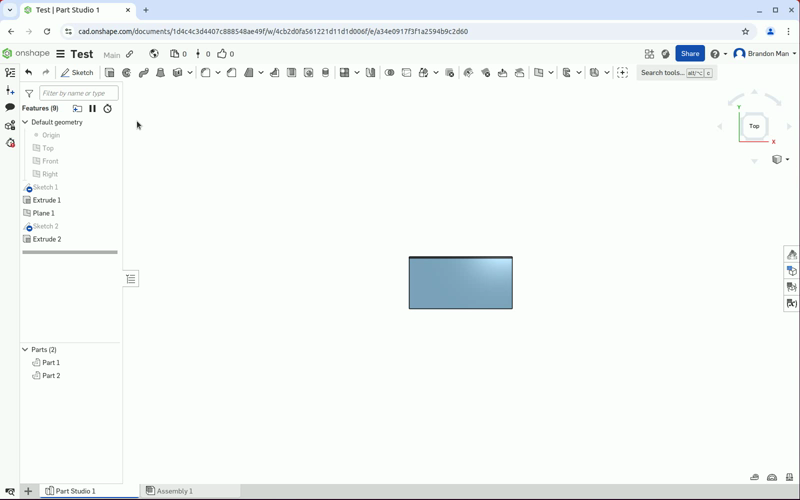
key(shift+h)
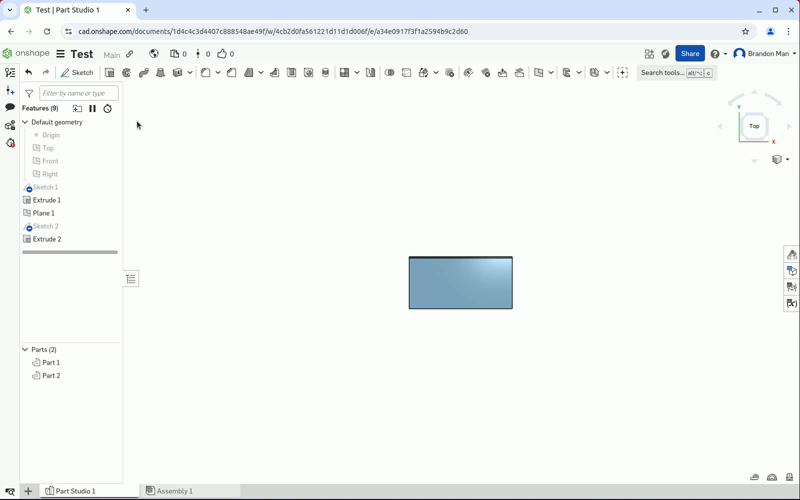
key(shift+h)
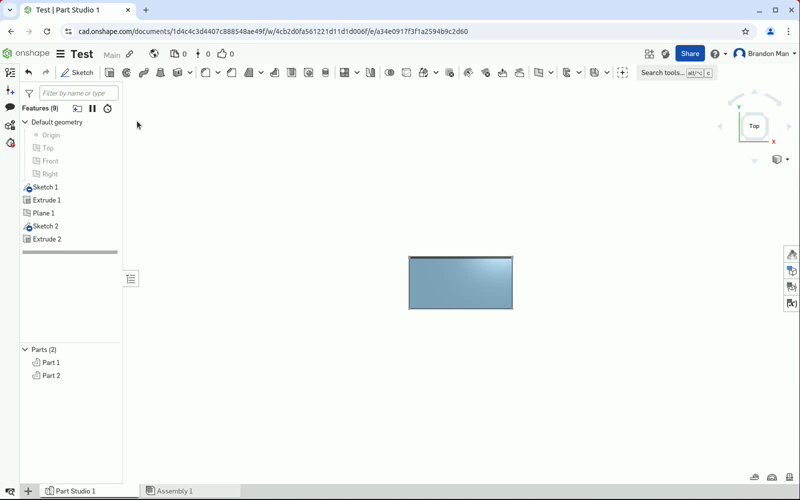
key(shift+7)
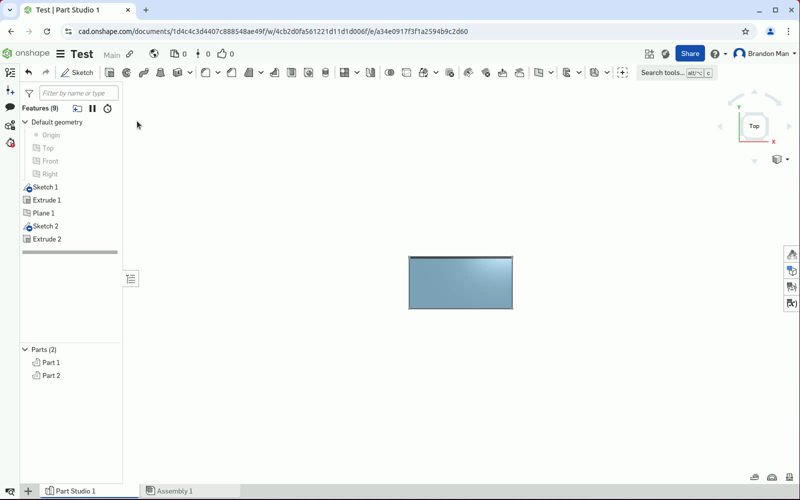
key(up, 3)
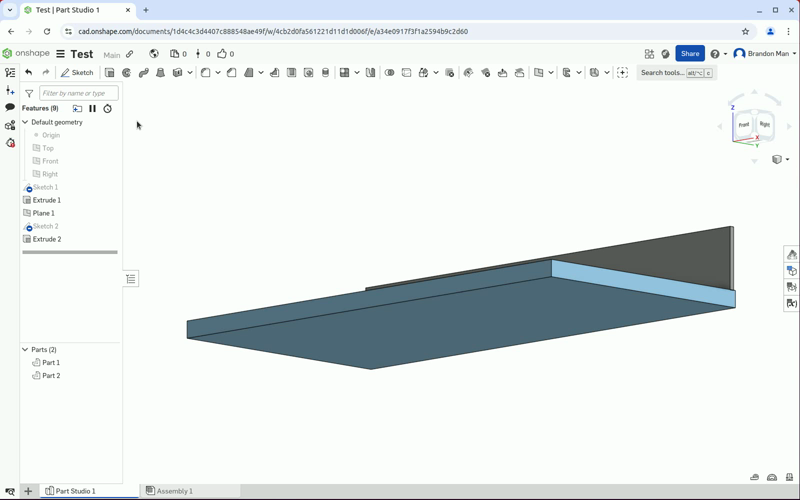
key(left, 3)
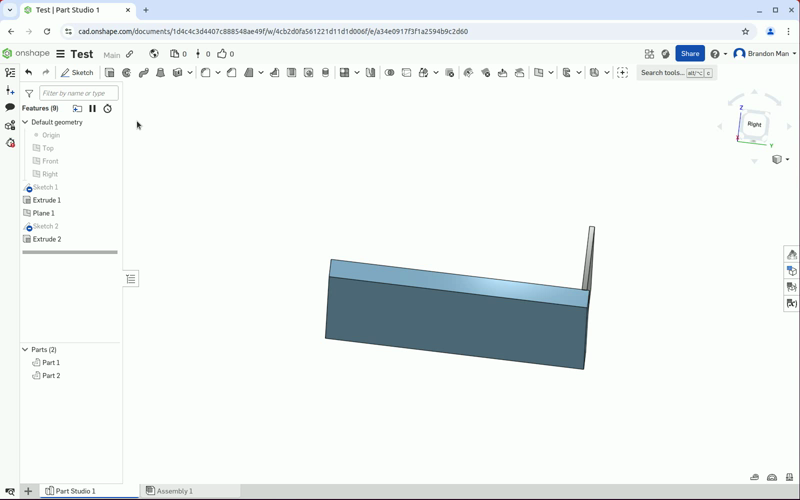
key(right, 3)
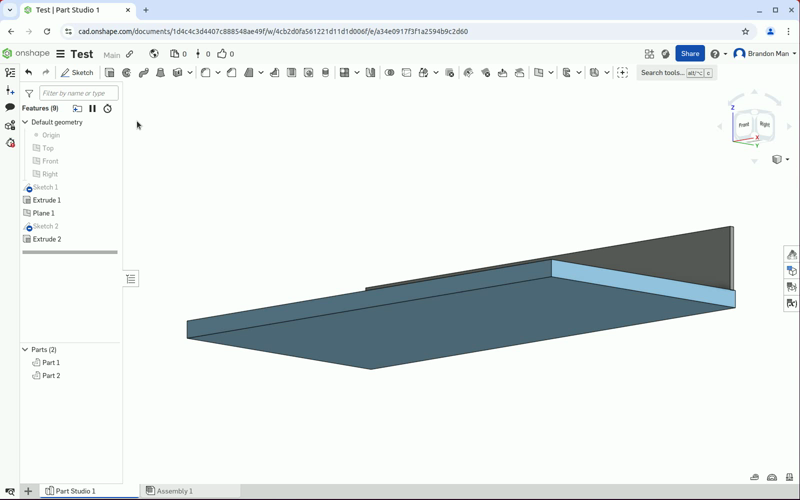
key(down, 3)
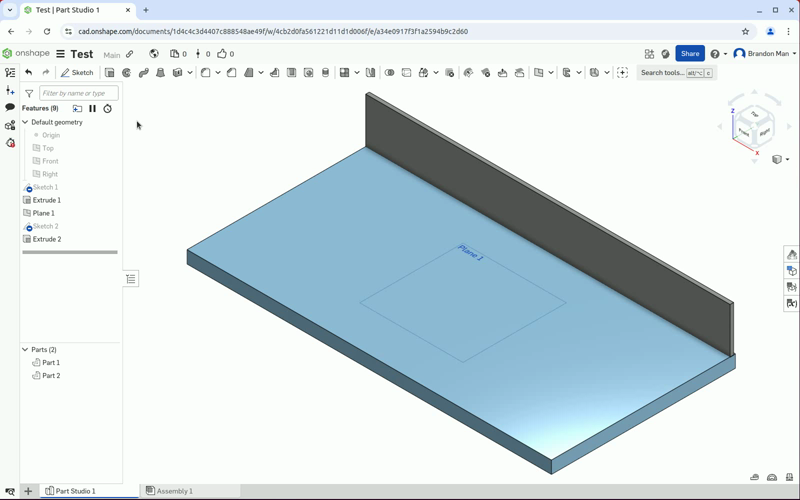
mouse_move(73, 189)
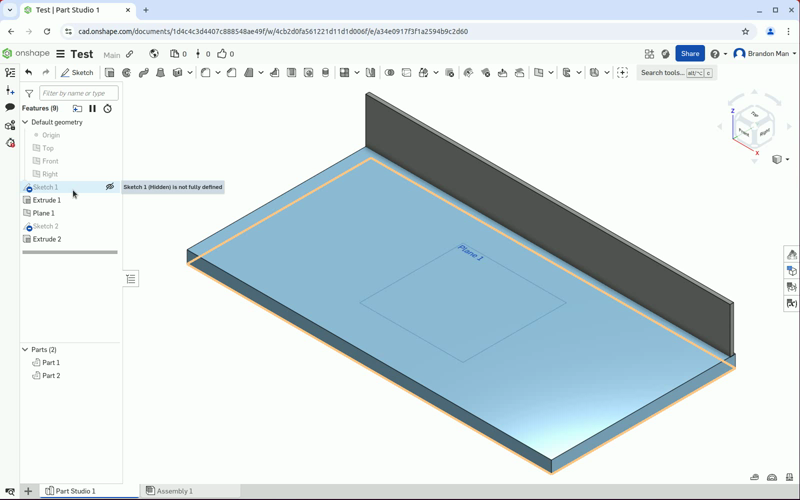
click(73, 189)